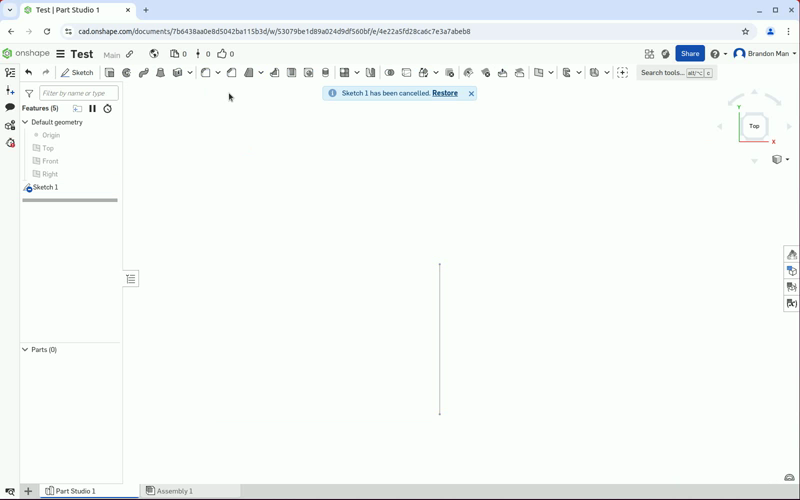
key(shift+h)
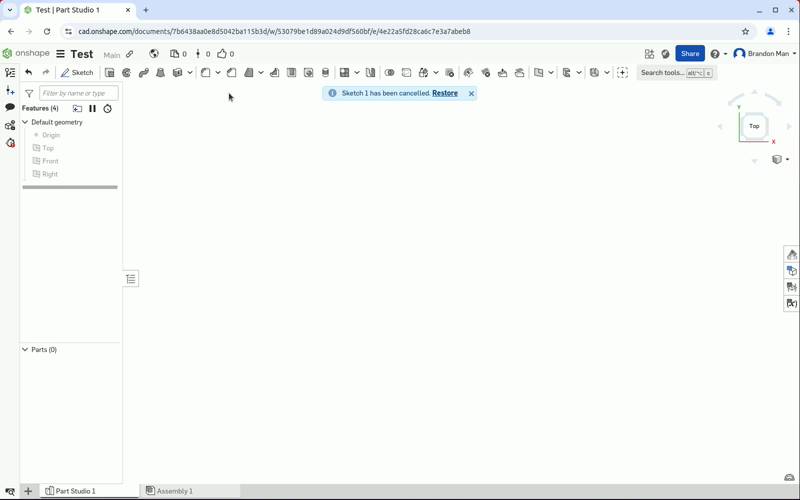
key(shift+s)
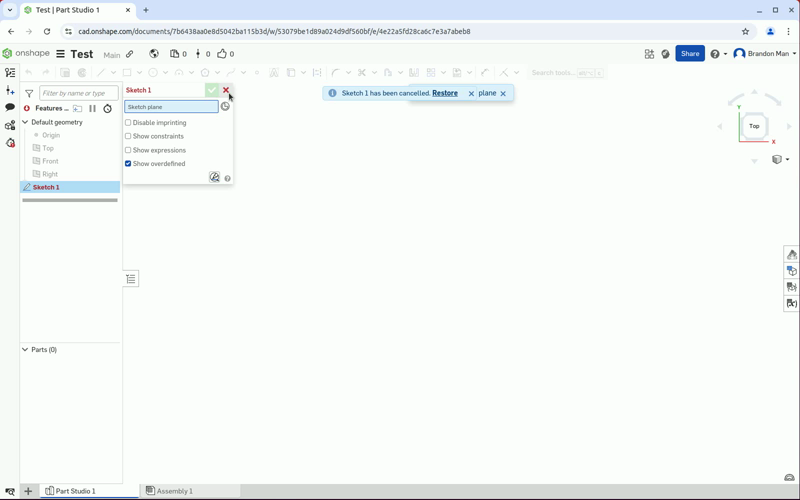
mouse_move(73, 150)
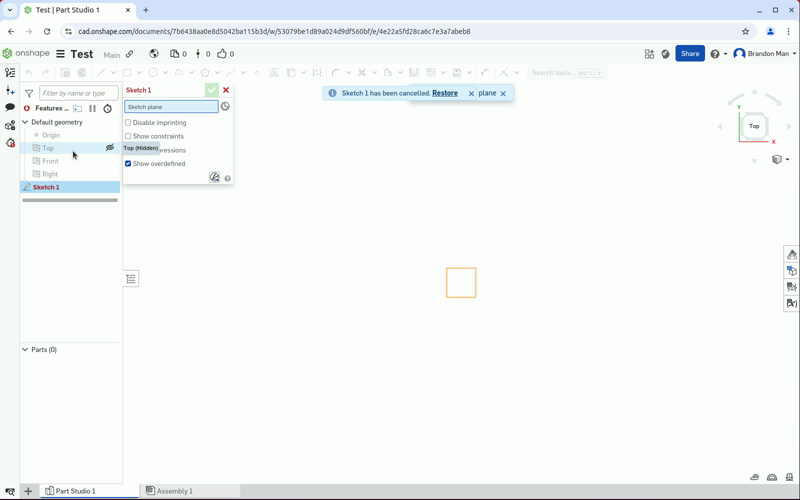
click(73, 150)
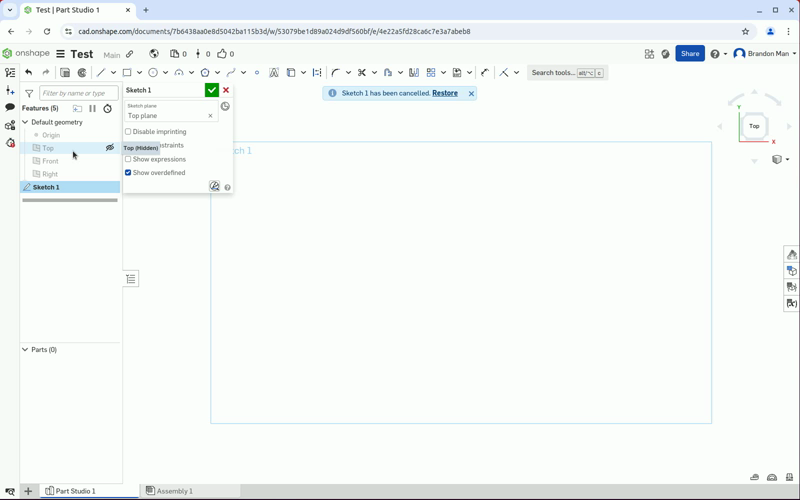
mouse_move(73, 352)
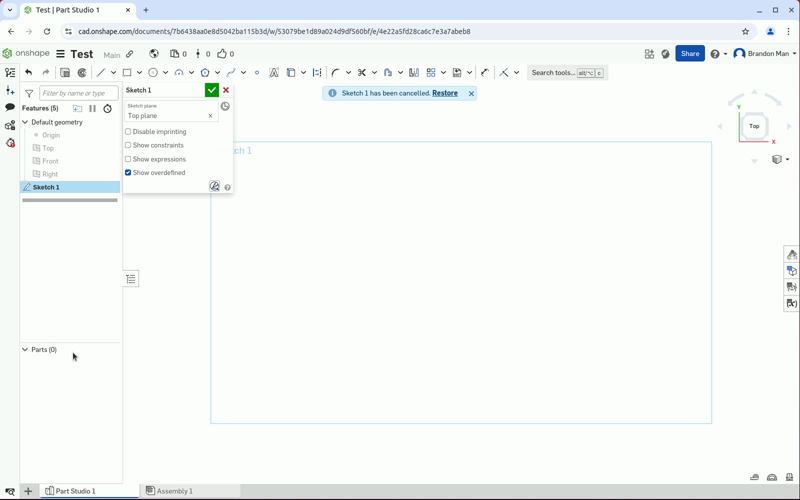
key(y)
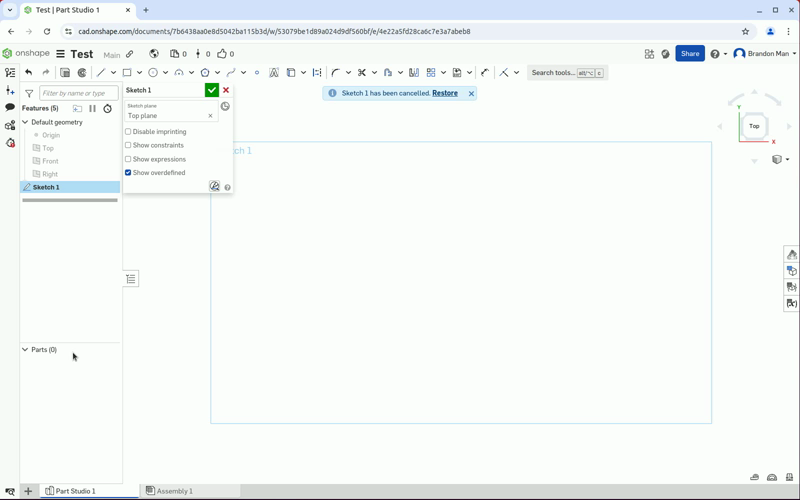
key(l)
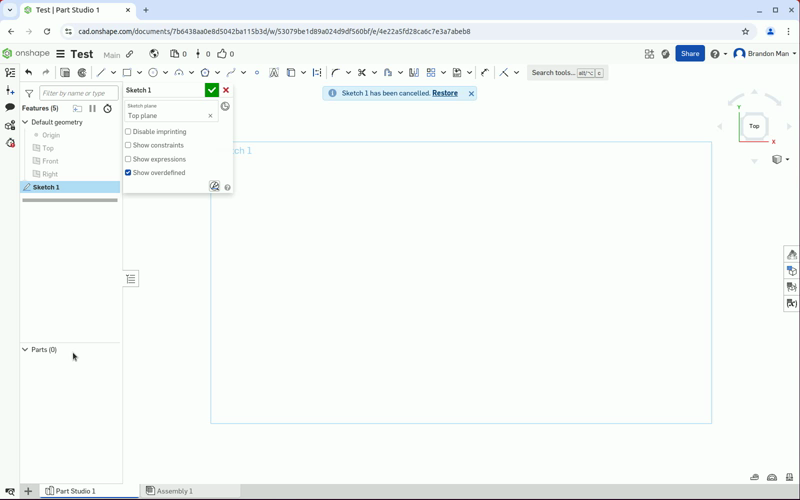
key_down(shift)
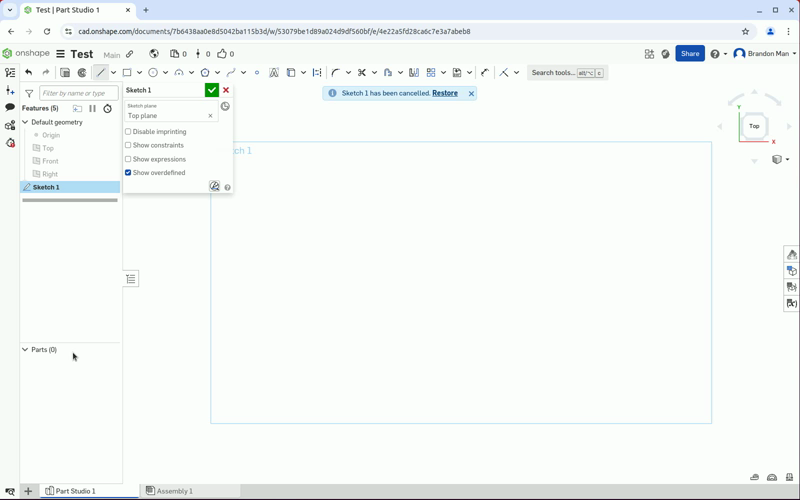
mouse_move(410, 220)
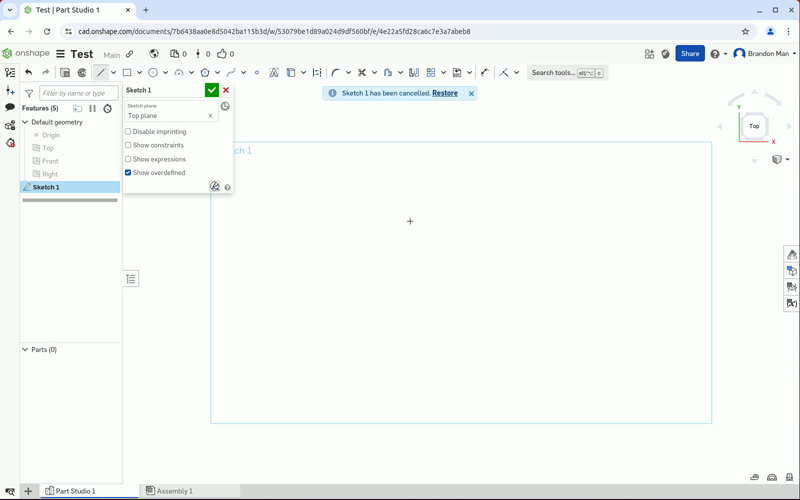
click(410, 220)
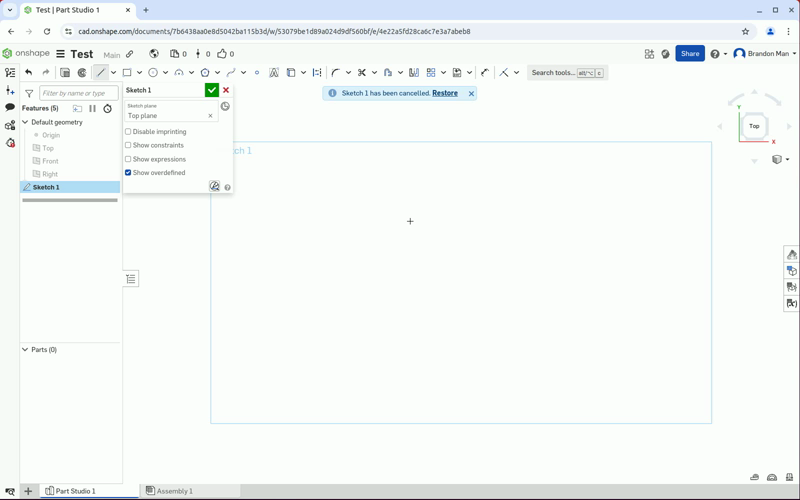
key_up(shift)
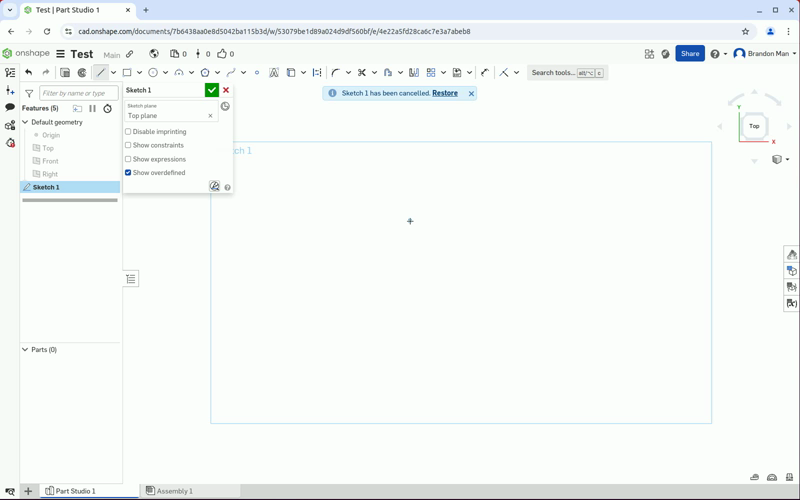
key_down(shift)
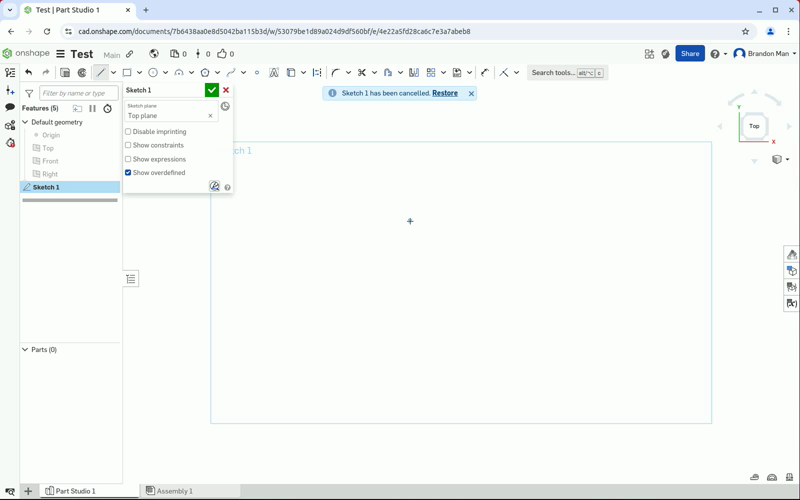
mouse_move(422, 282)
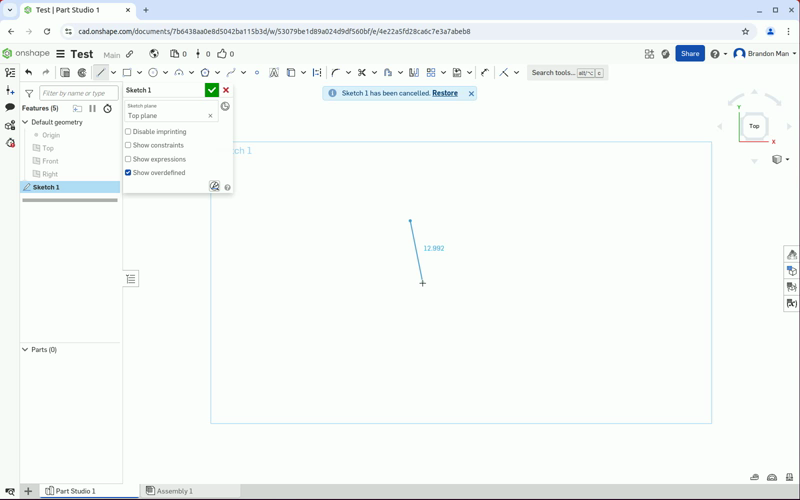
click(422, 282)
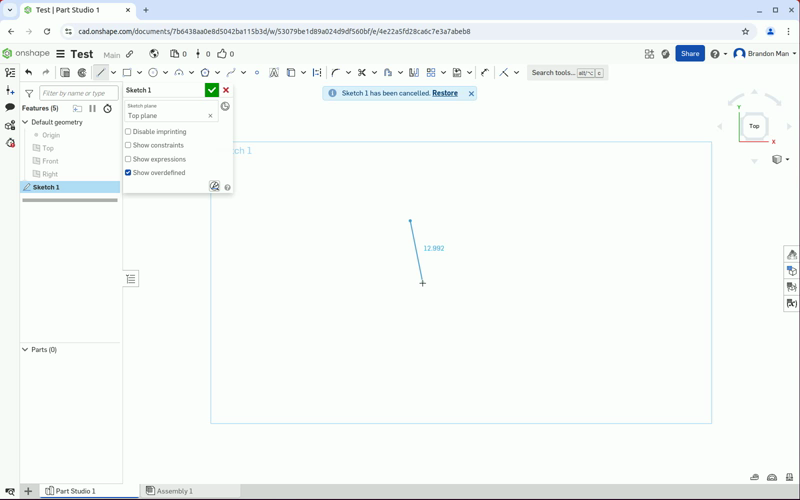
key_up(shift)
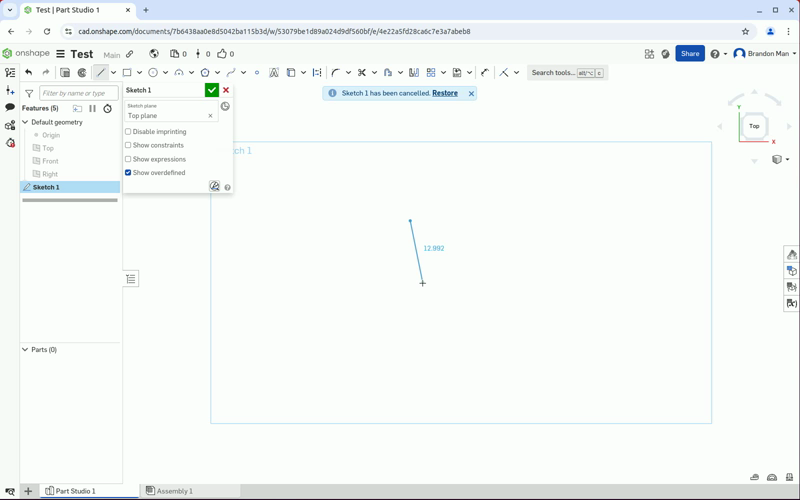
key(esc)
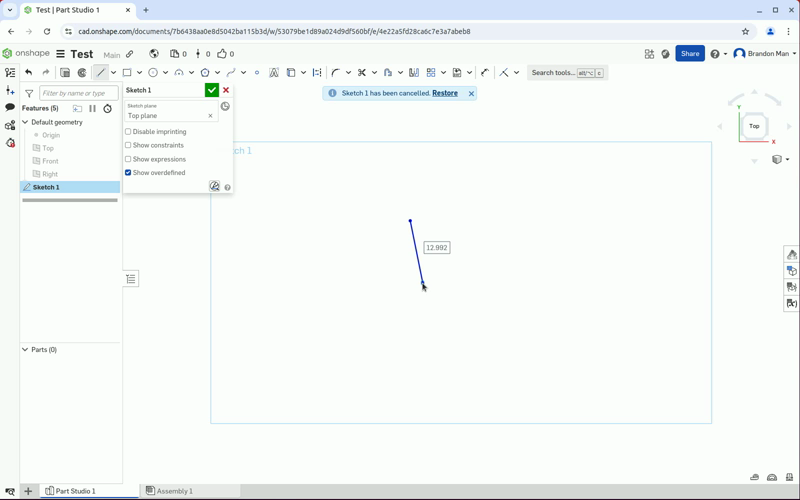
key(a)
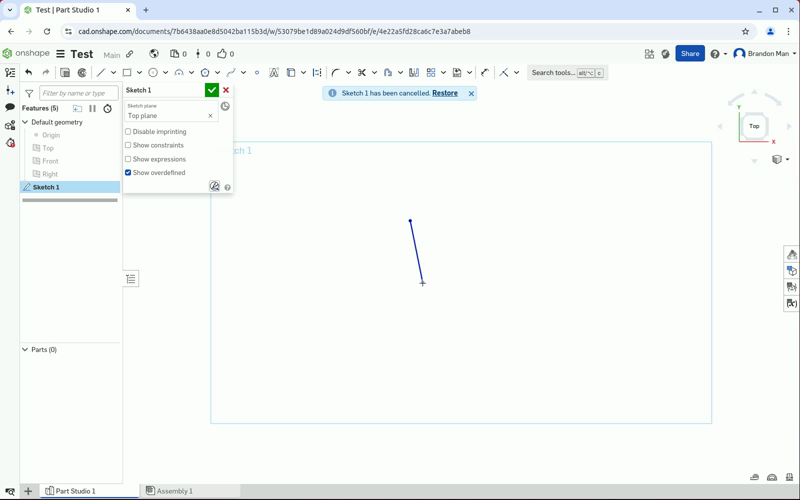
mouse_move(422, 282)
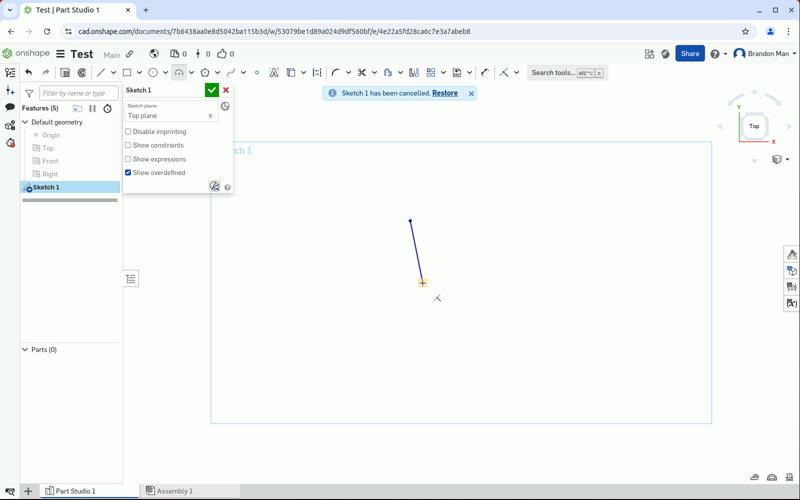
click(422, 282)
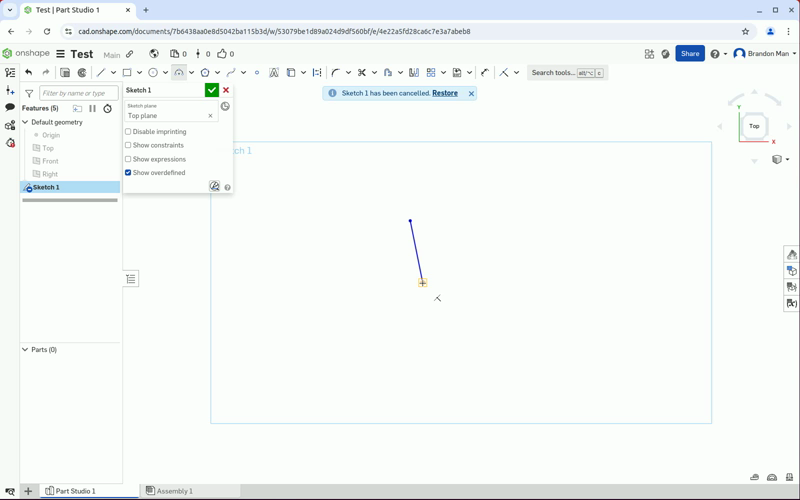
key_down(shift)
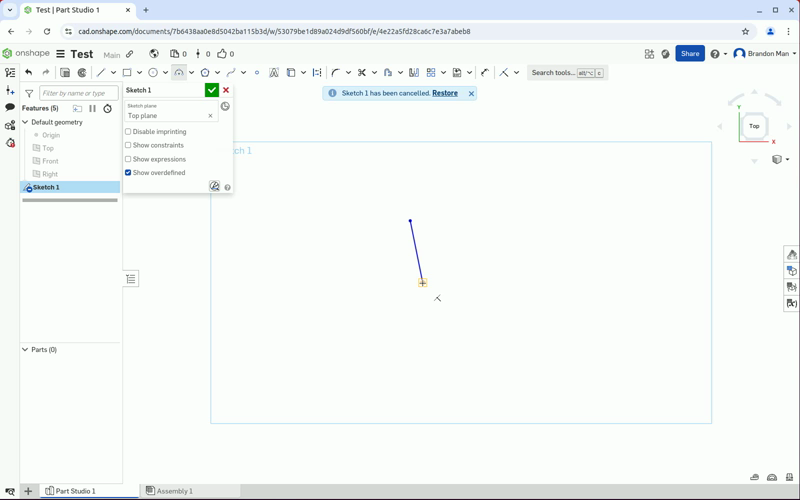
mouse_move(497, 282)
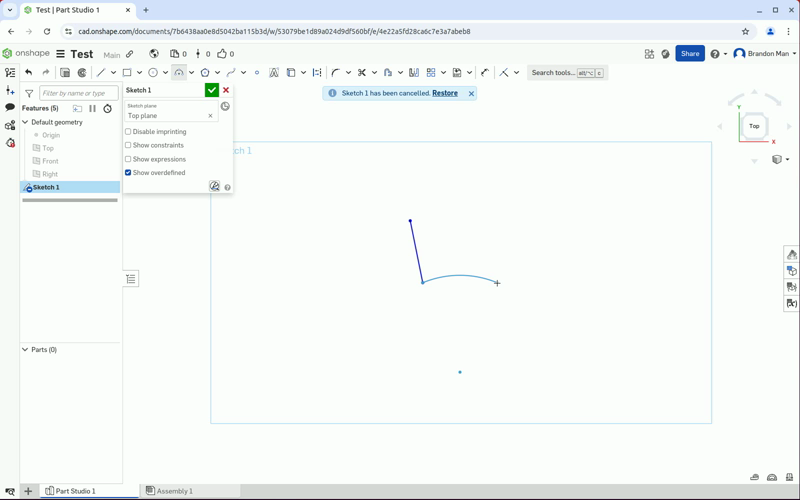
click(497, 282)
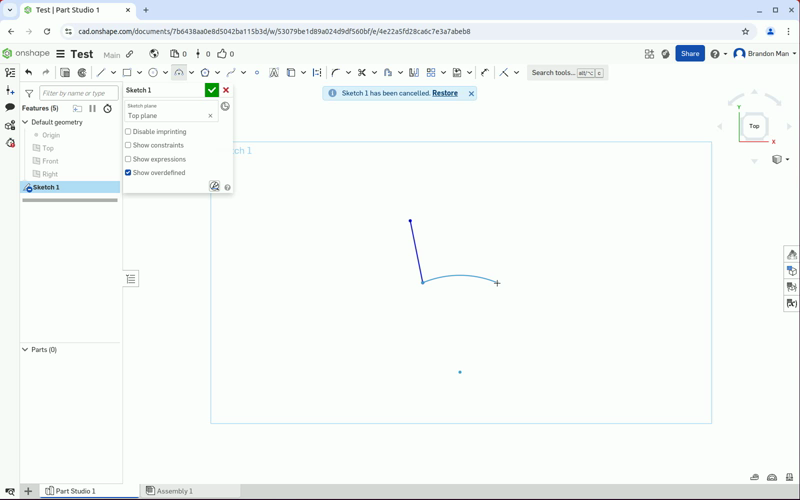
mouse_move(460, 320)
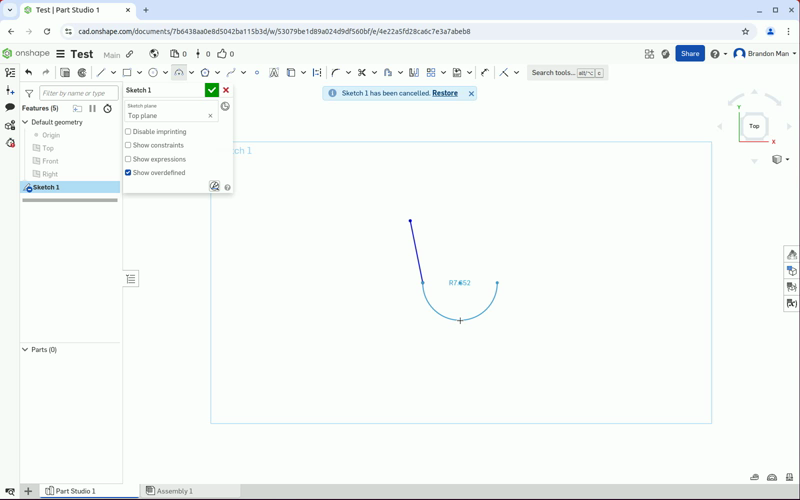
click(460, 320)
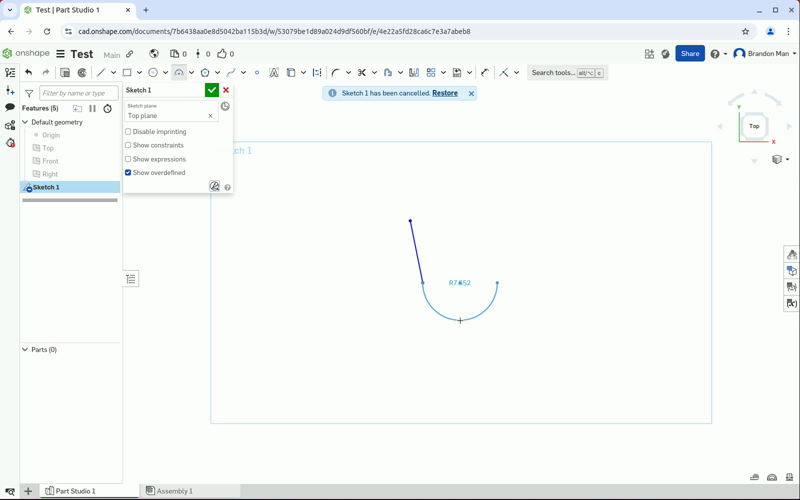
key_up(shift)
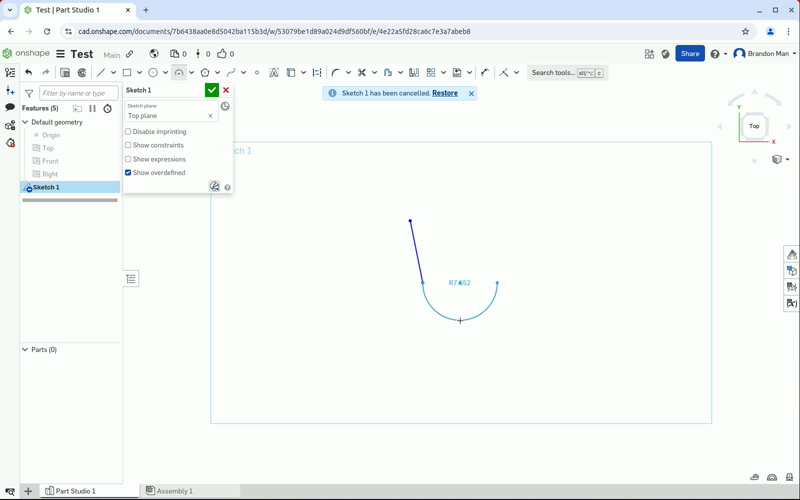
key(esc)
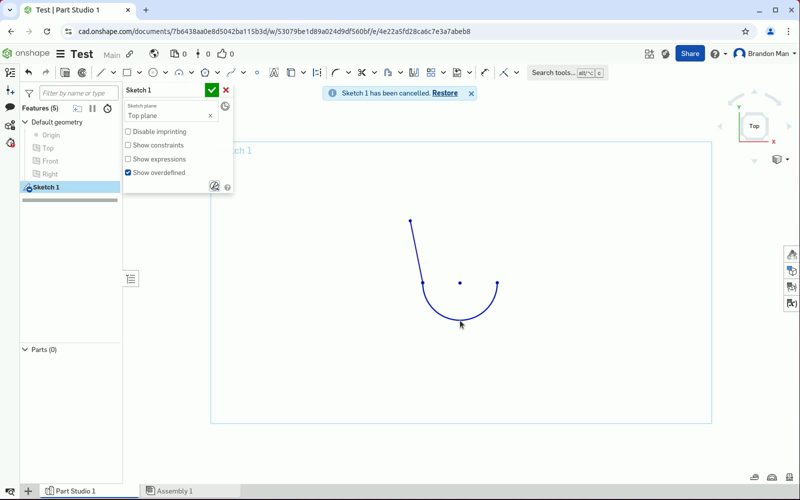
key(l)
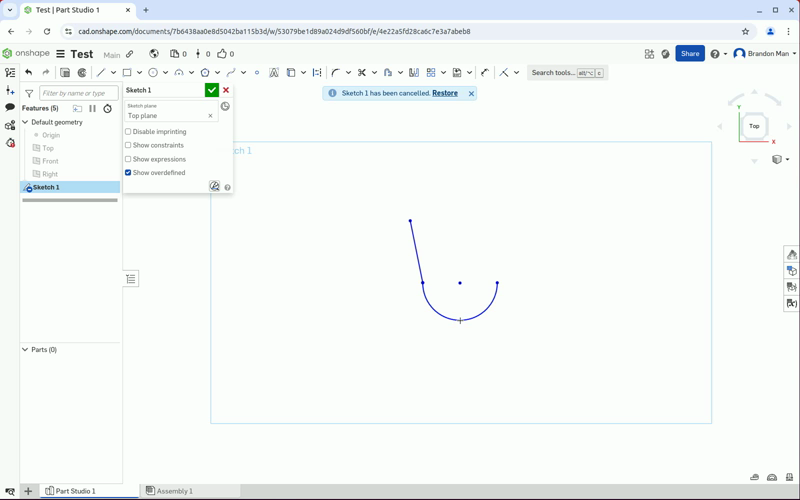
mouse_move(497, 282)
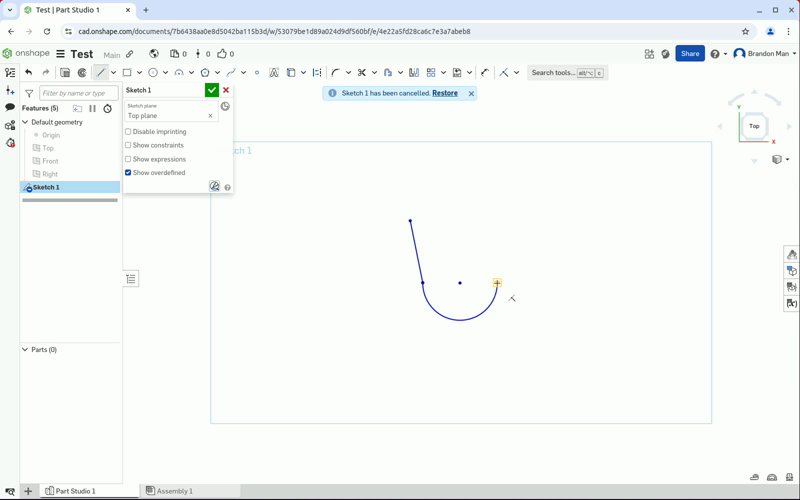
click(497, 282)
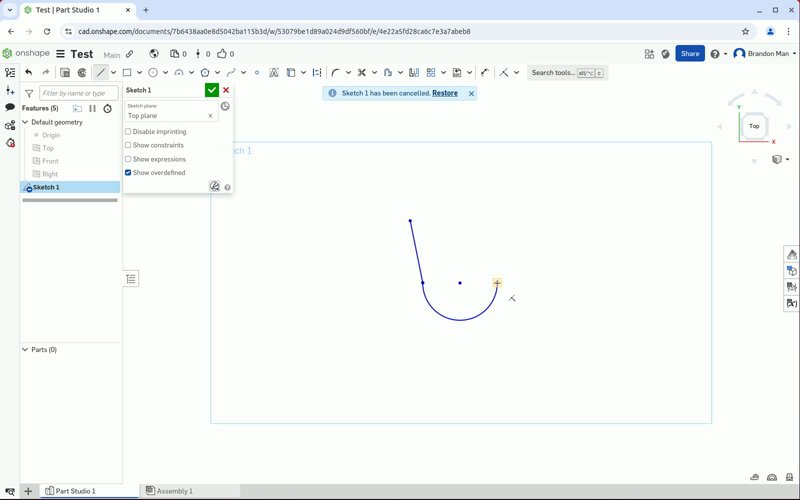
key_down(shift)
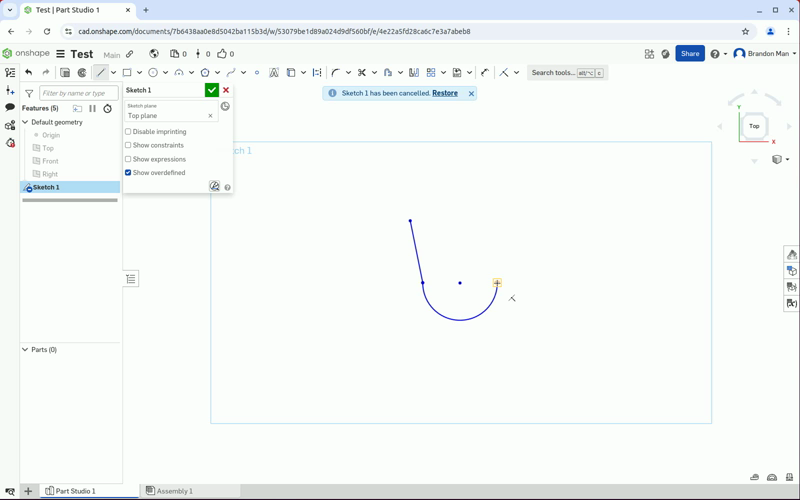
mouse_move(510, 220)
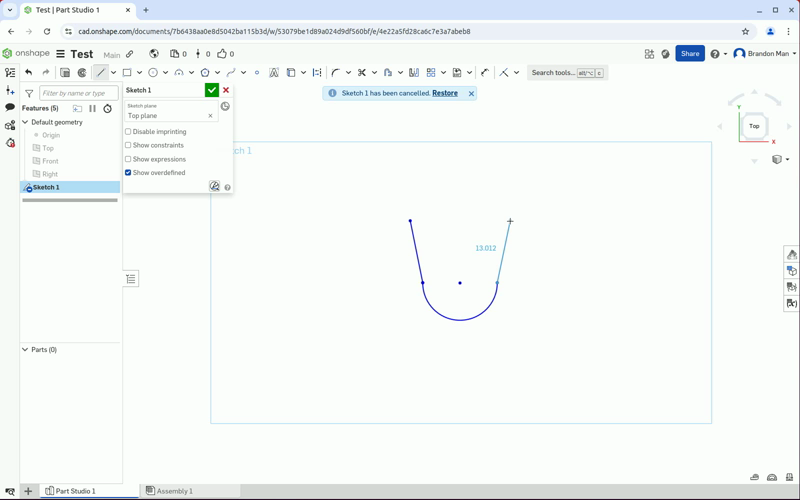
click(510, 220)
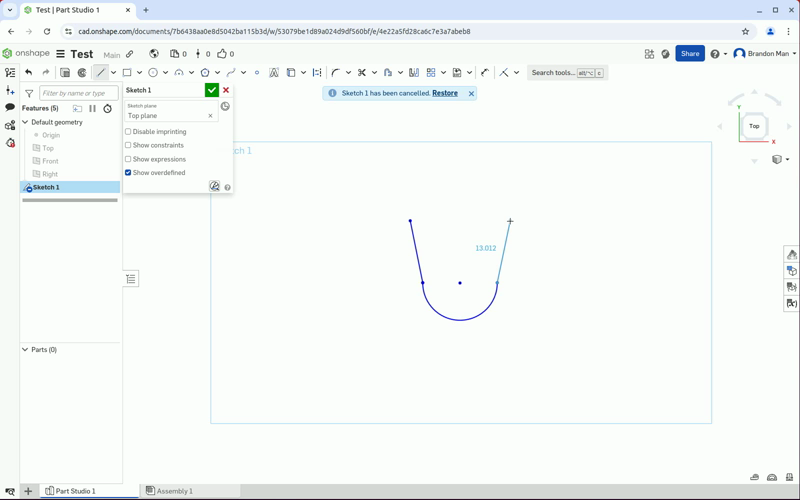
key_up(shift)
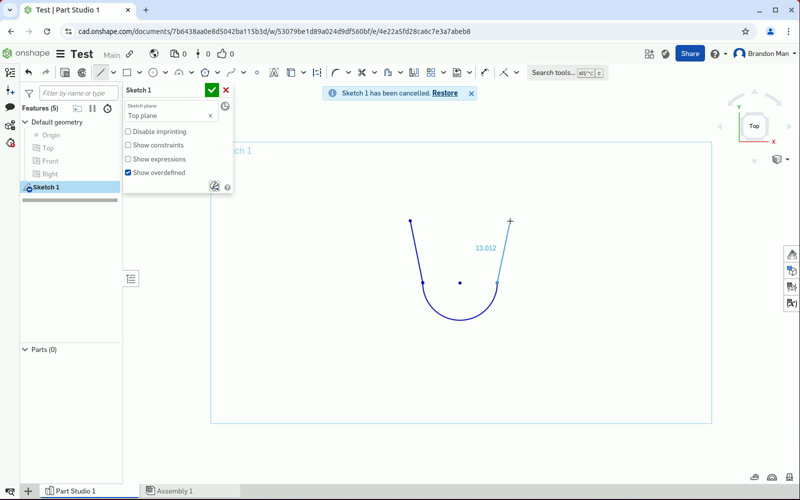
key(esc)
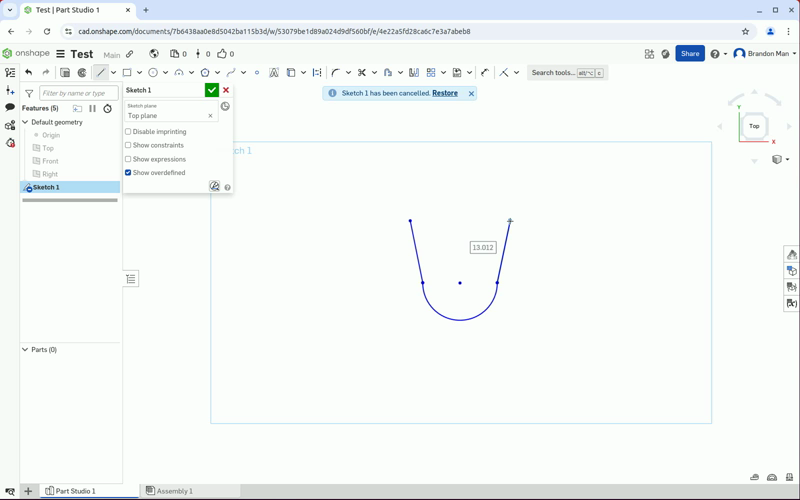
key(a)
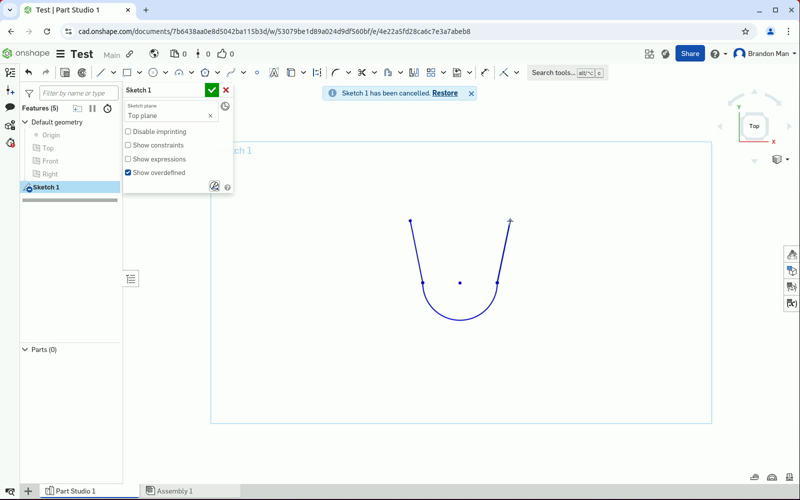
mouse_move(510, 220)
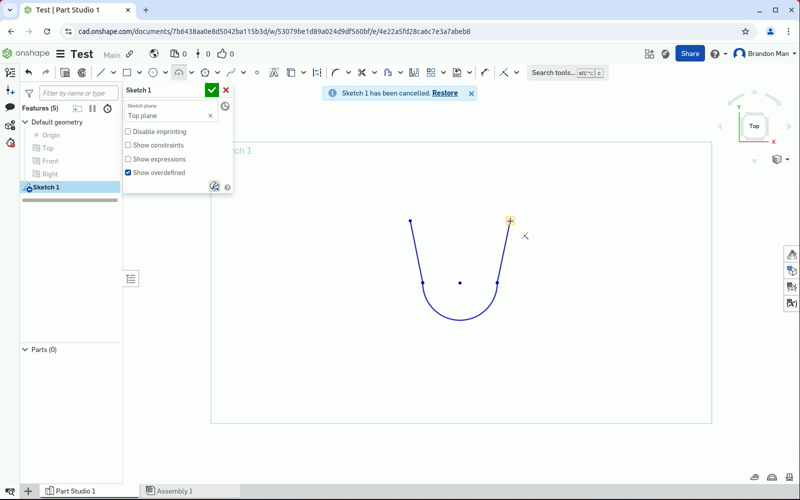
click(510, 220)
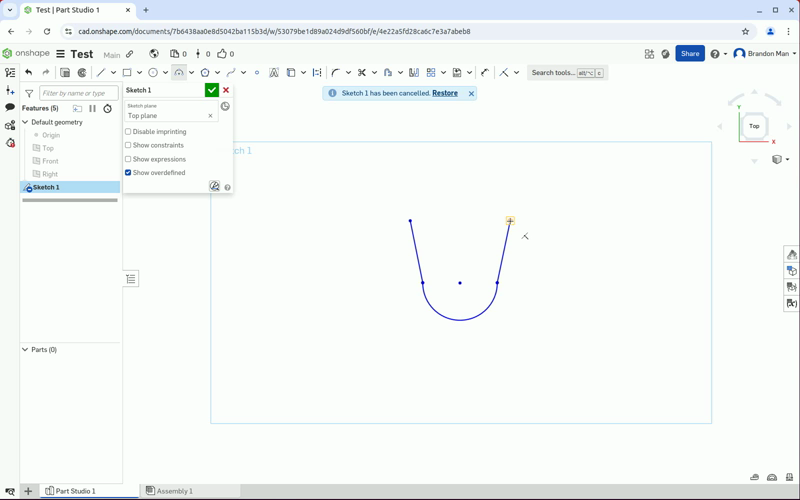
mouse_move(410, 220)
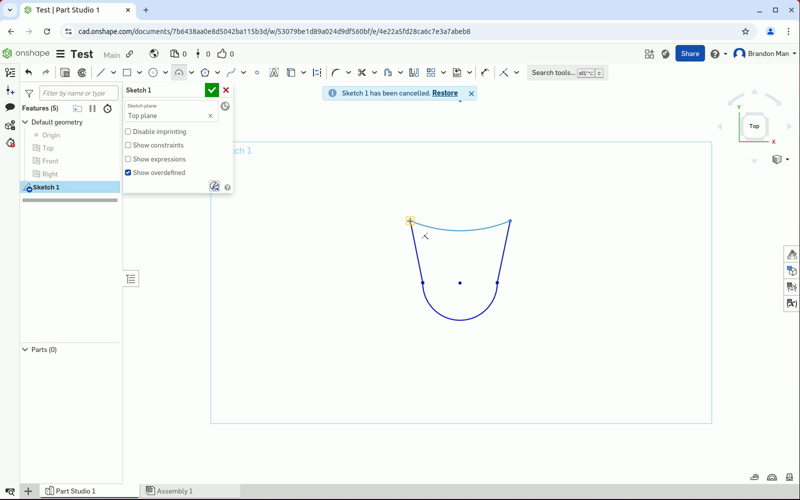
click(410, 220)
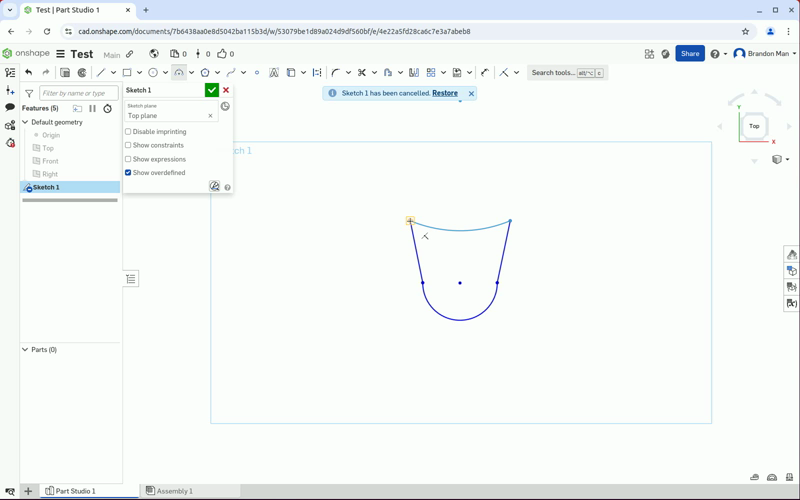
key_down(shift)
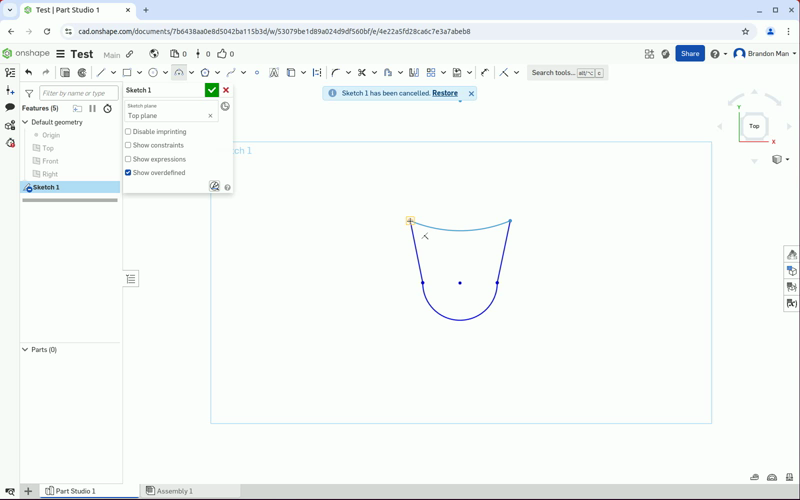
mouse_move(460, 170)
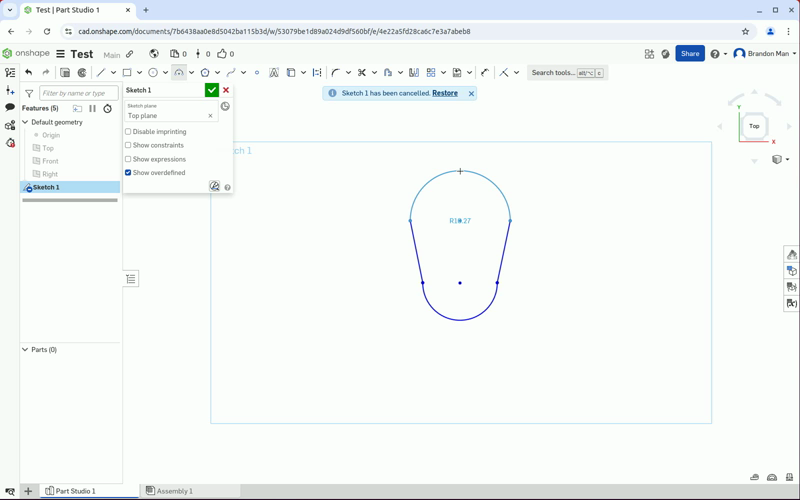
click(460, 170)
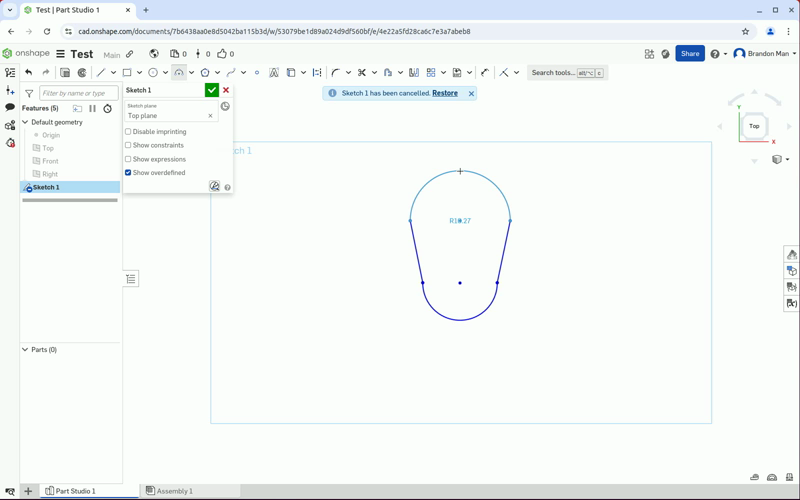
key_up(shift)
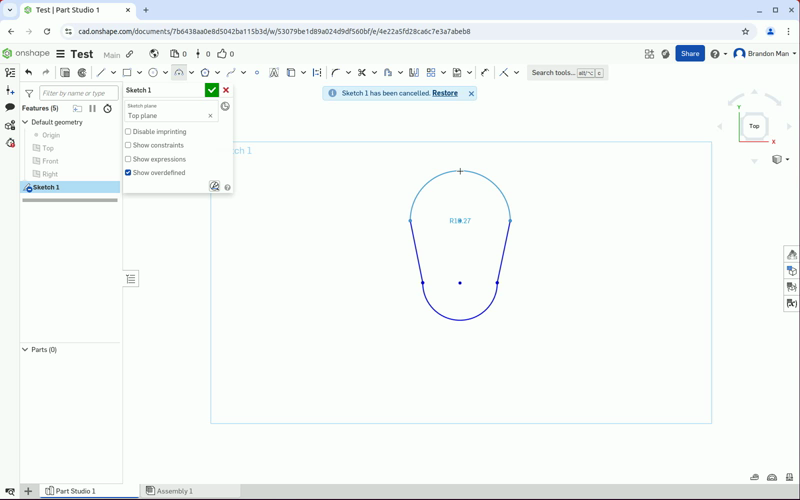
key(esc)
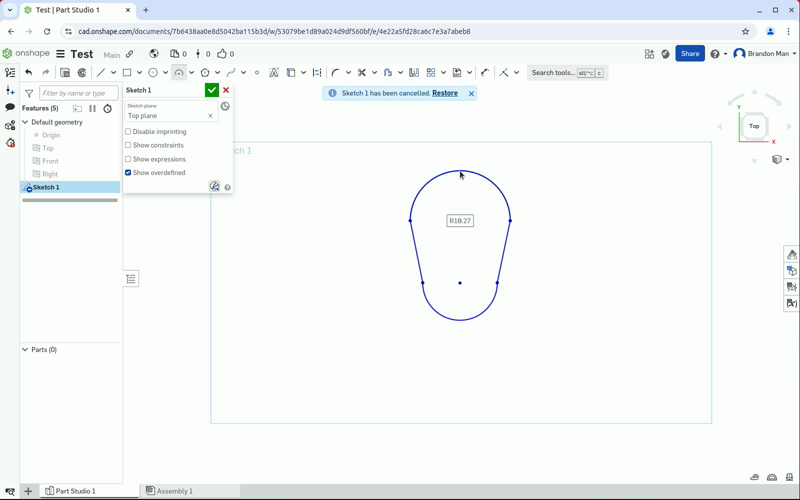
key(c)
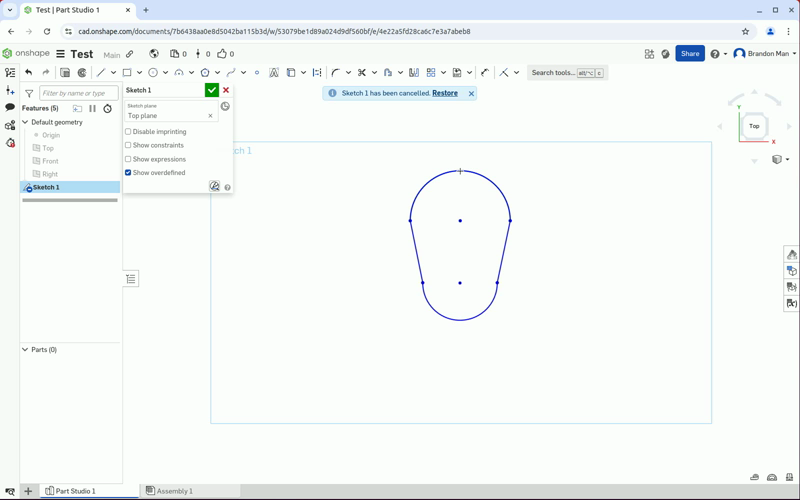
key_down(shift)
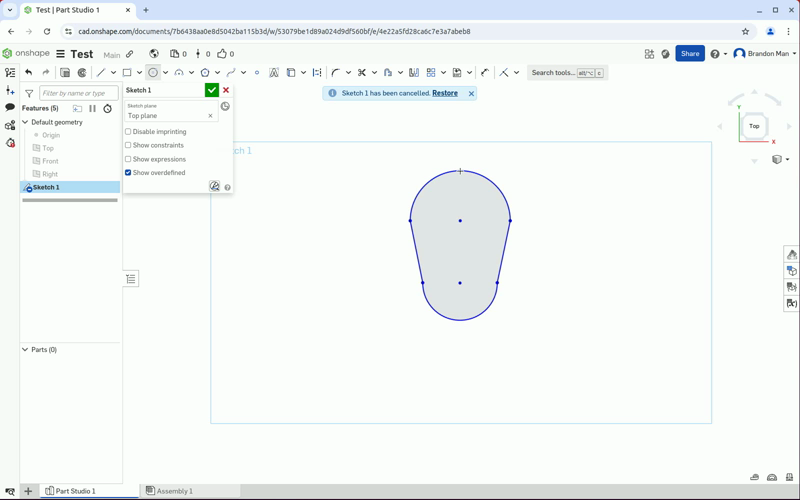
mouse_move(460, 220)
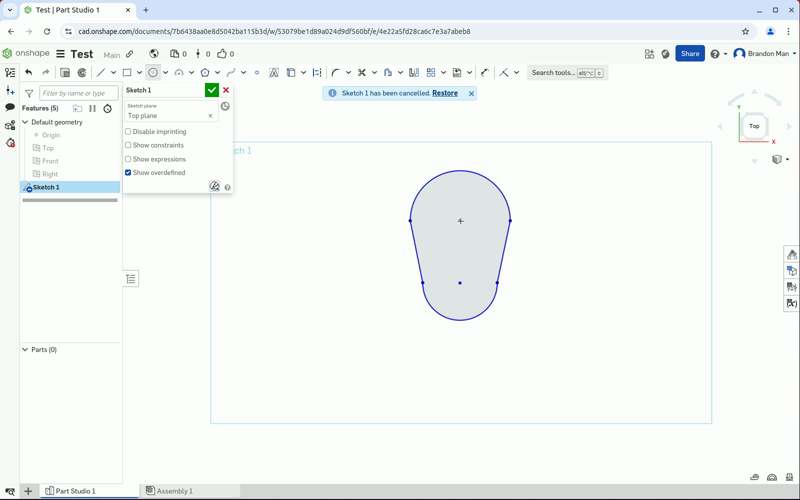
scroll(6)
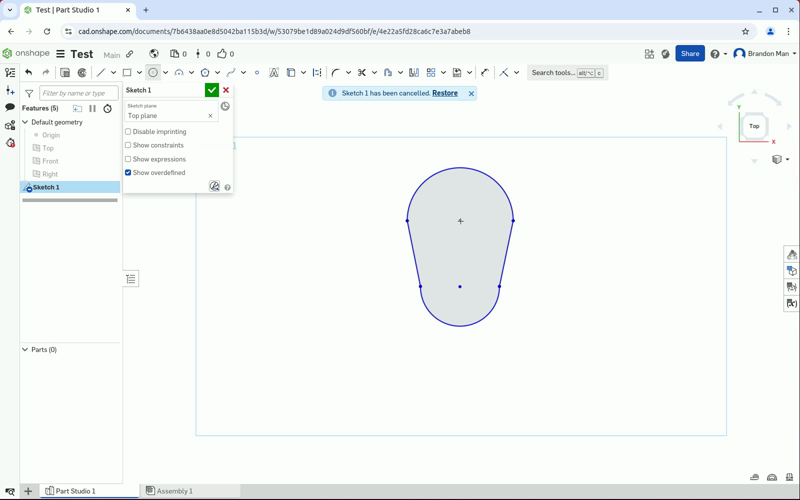
scroll(6)
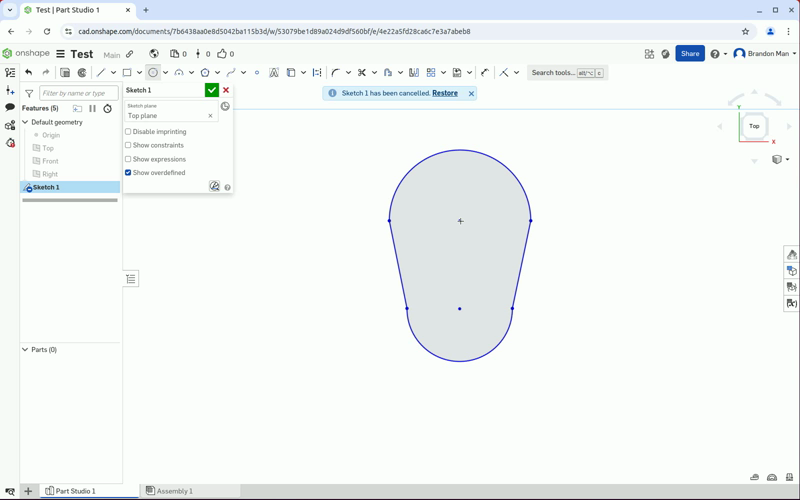
scroll(6)
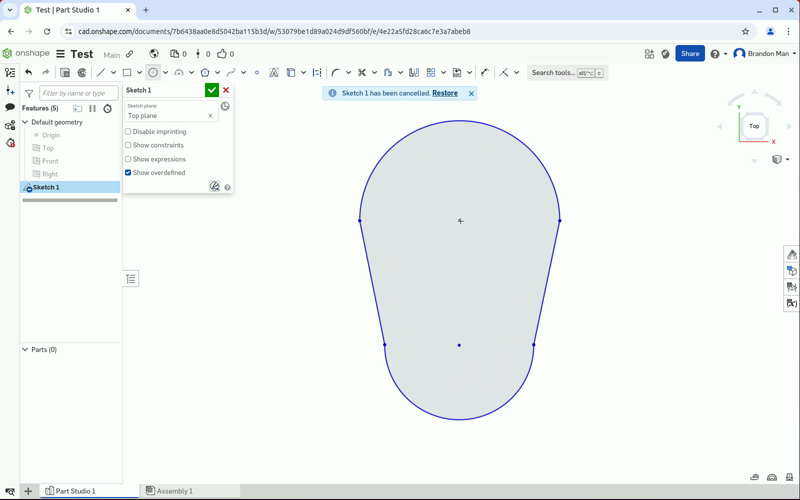
scroll(6)
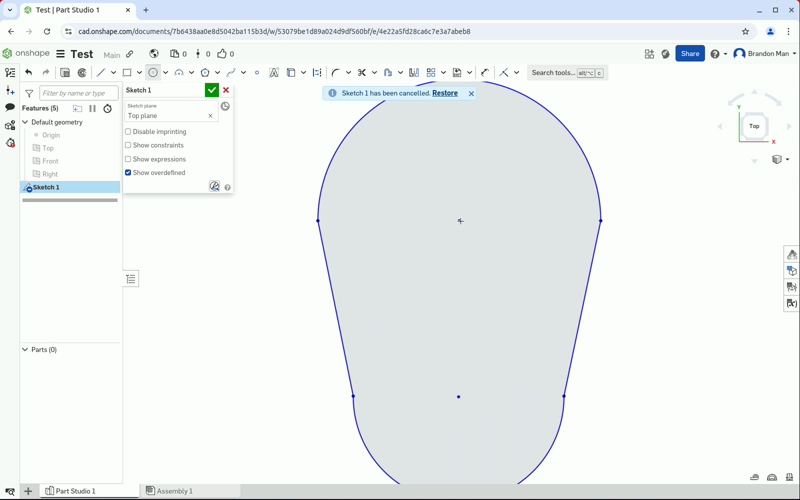
scroll(6)
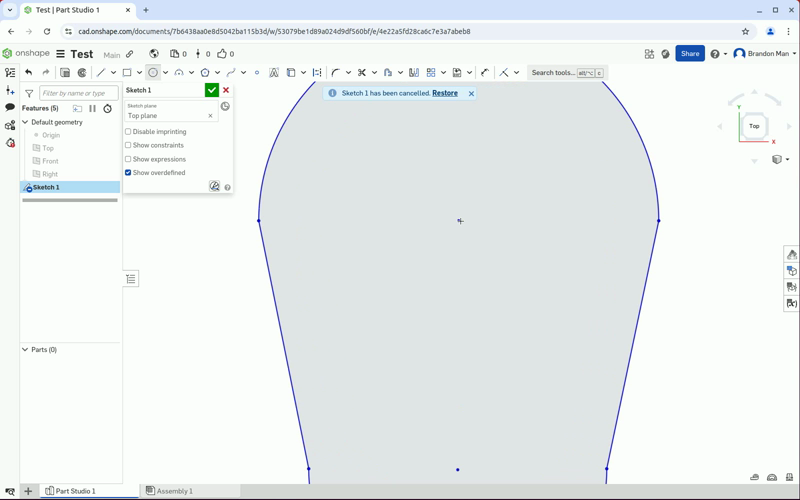
scroll(6)
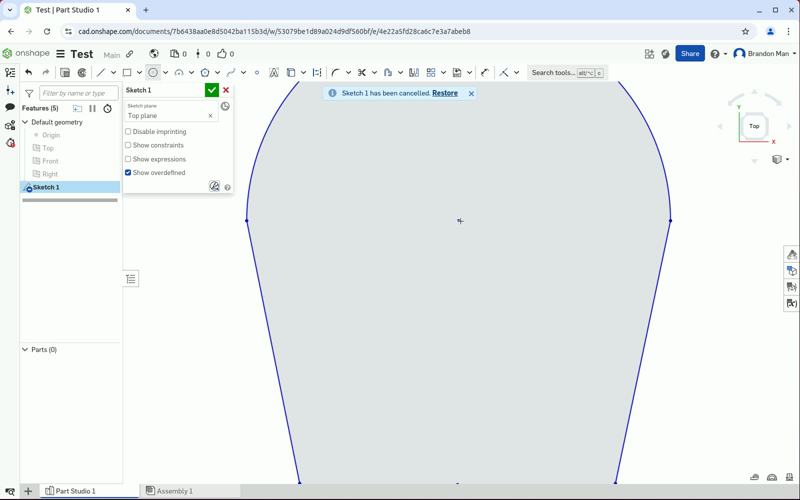
scroll(6)
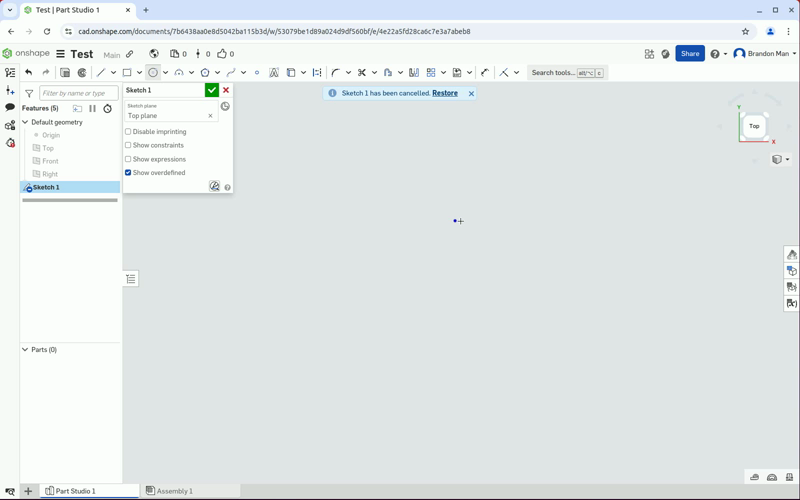
click(460, 220)
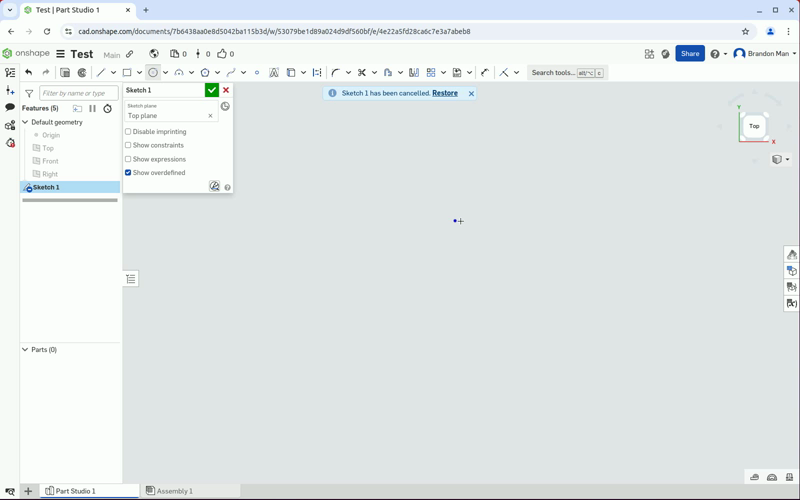
scroll(-6)
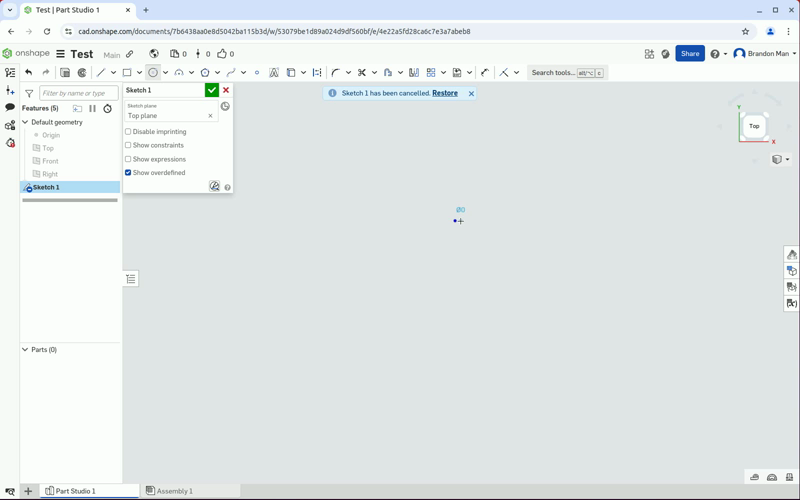
scroll(-6)
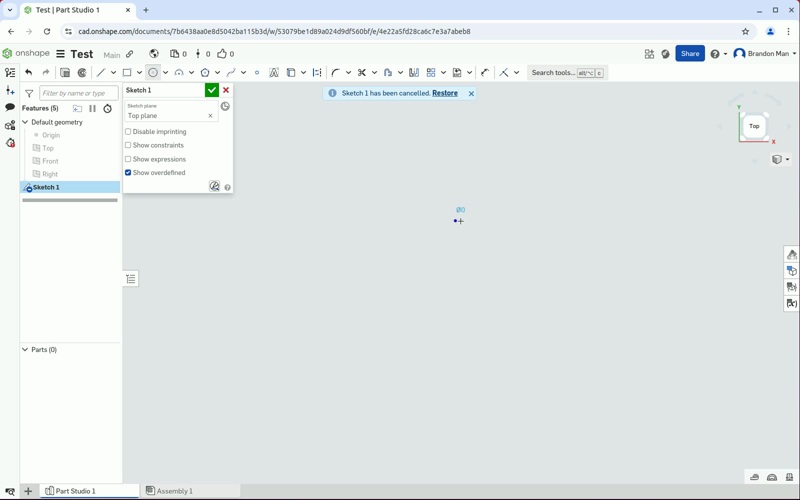
scroll(-6)
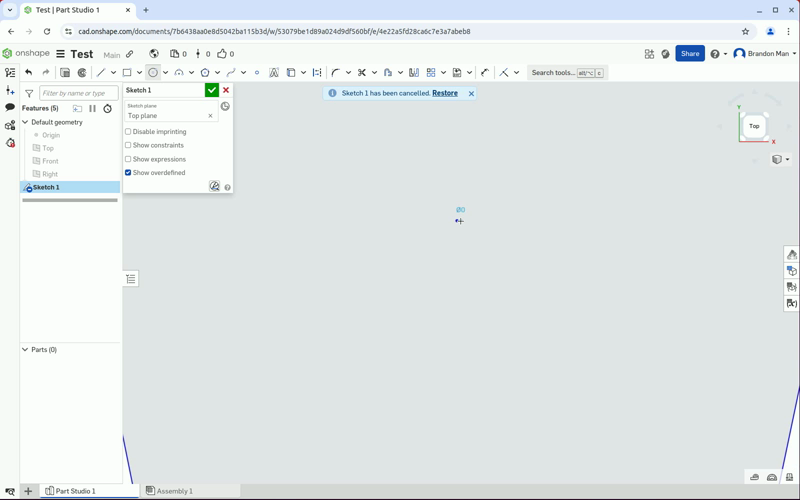
scroll(-6)
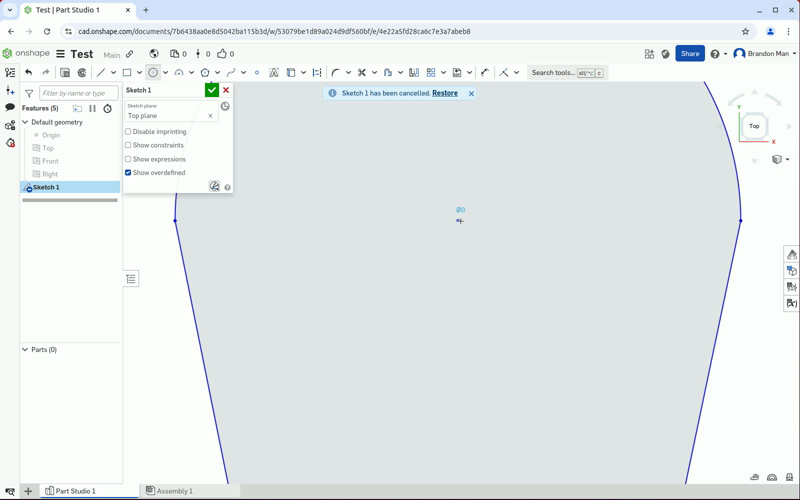
scroll(-6)
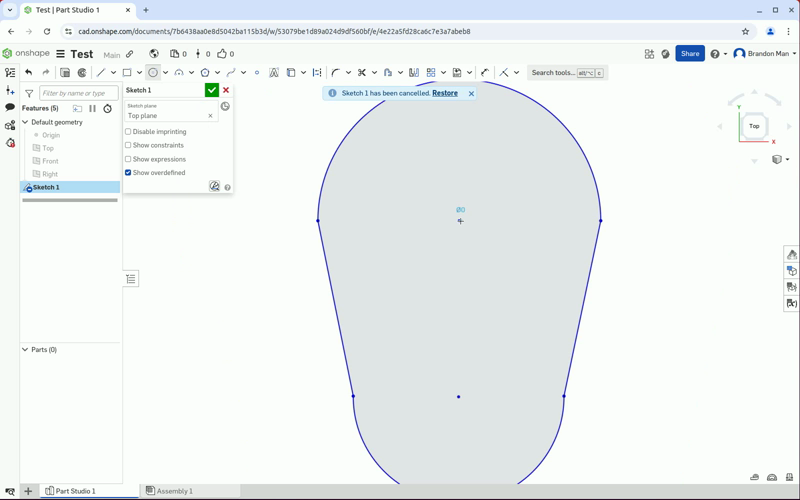
scroll(-6)
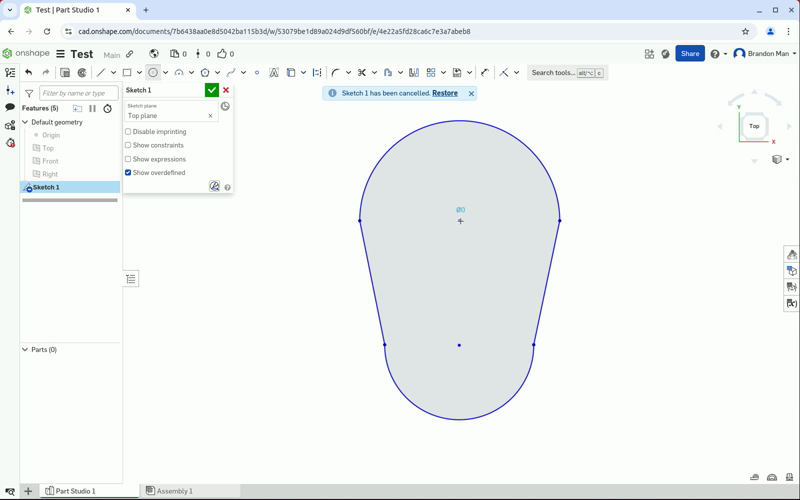
scroll(-6)
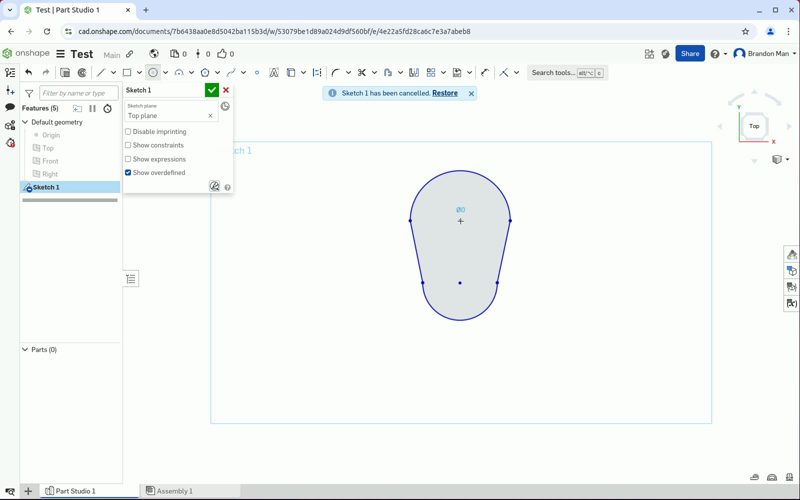
key_up(shift)
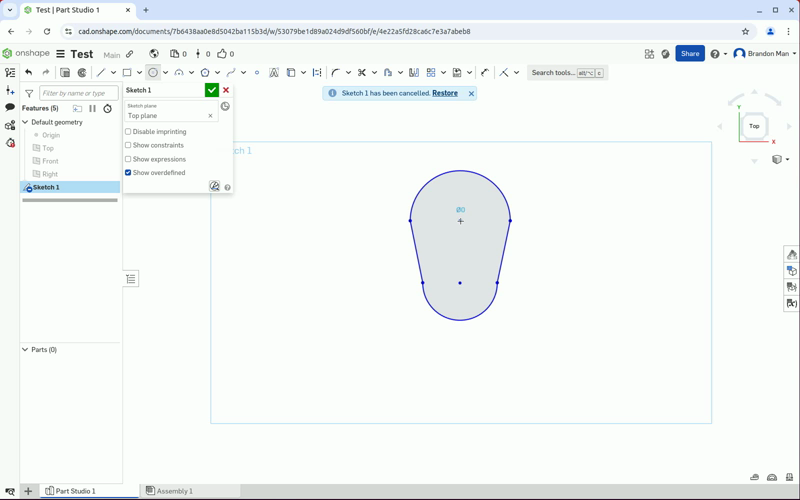
mouse_move(482, 220)
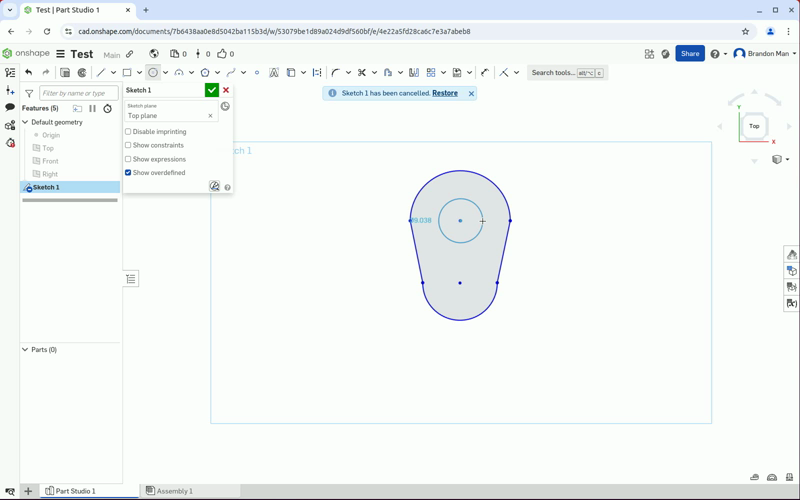
click(482, 220)
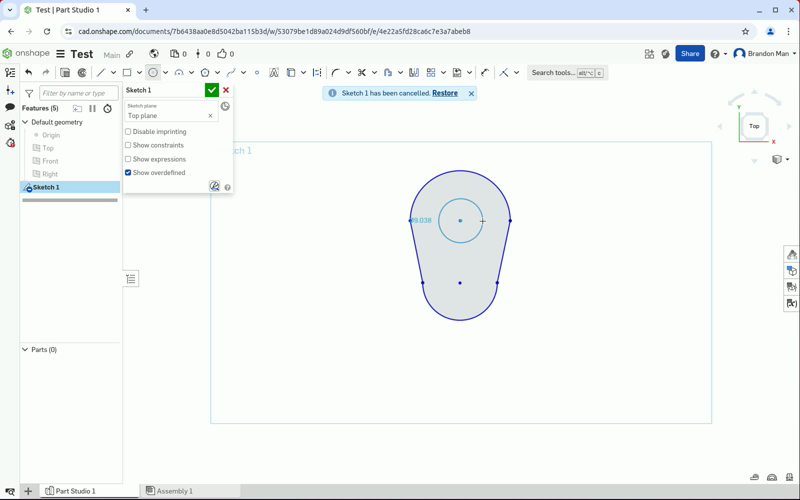
key(esc)
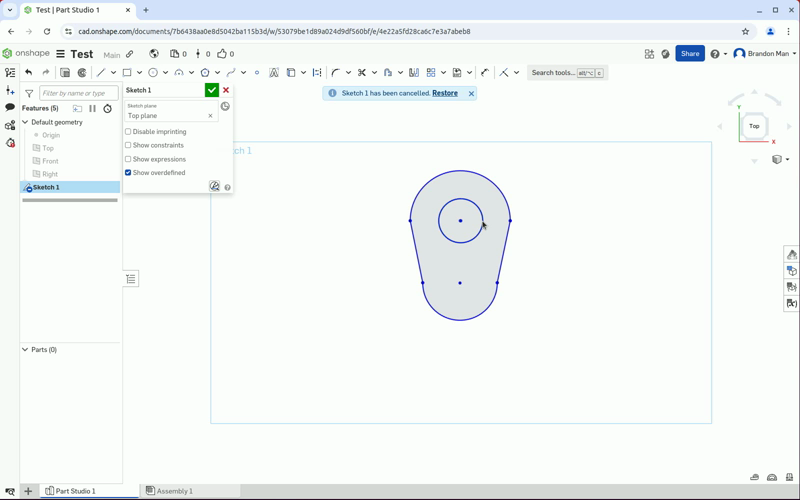
key(c)
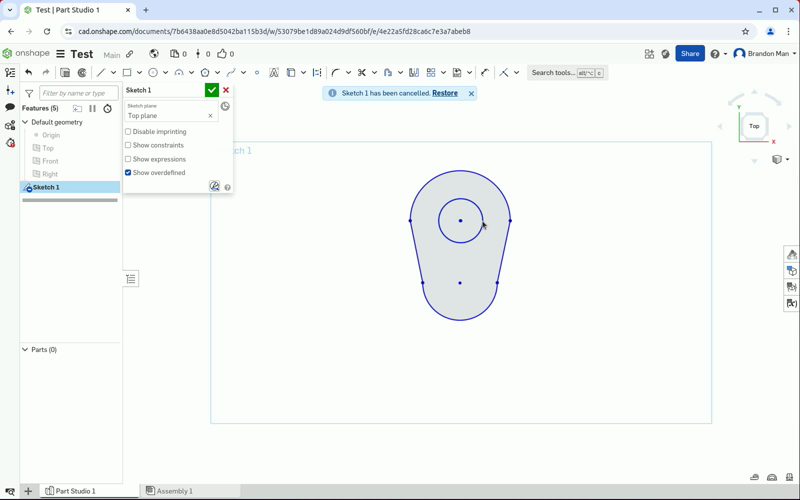
key_down(shift)
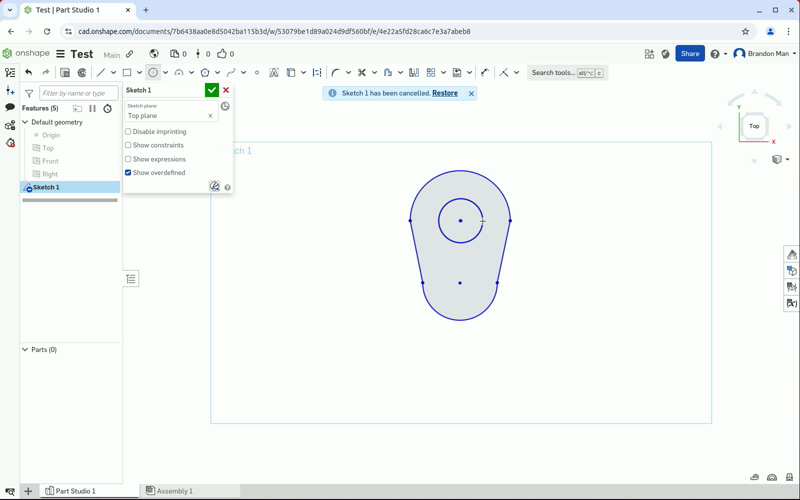
mouse_move(460, 282)
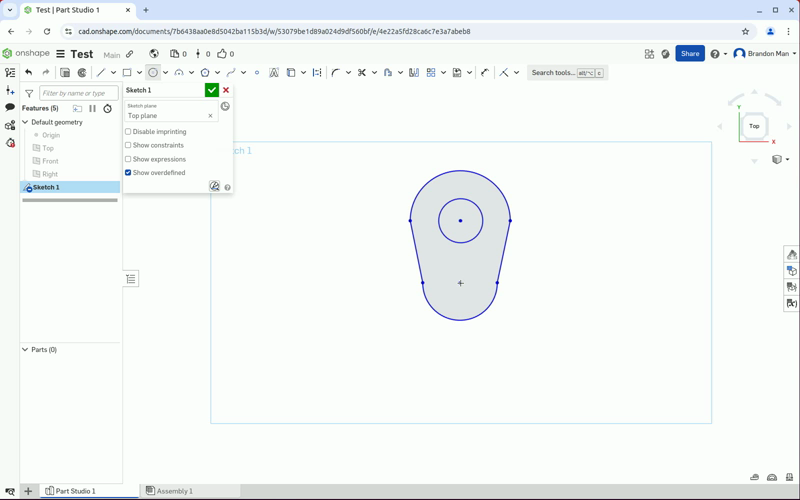
scroll(6)
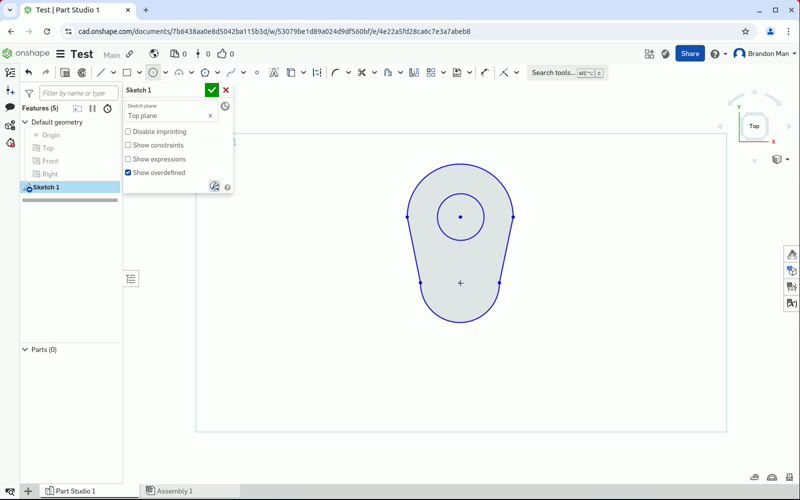
scroll(6)
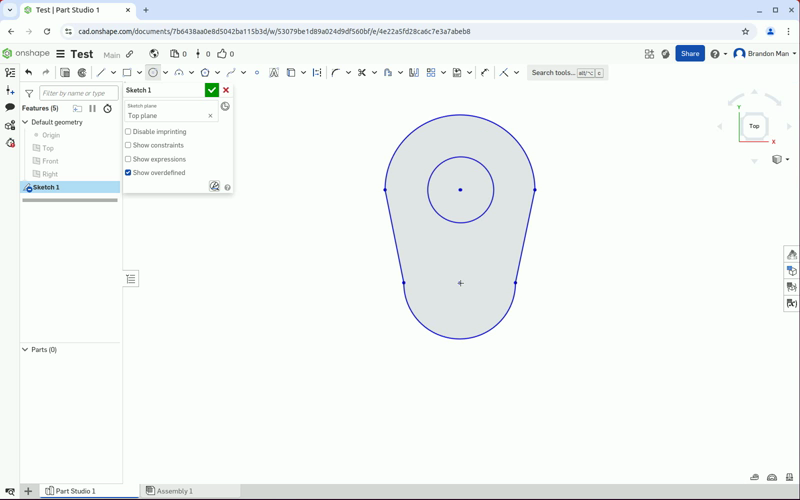
scroll(6)
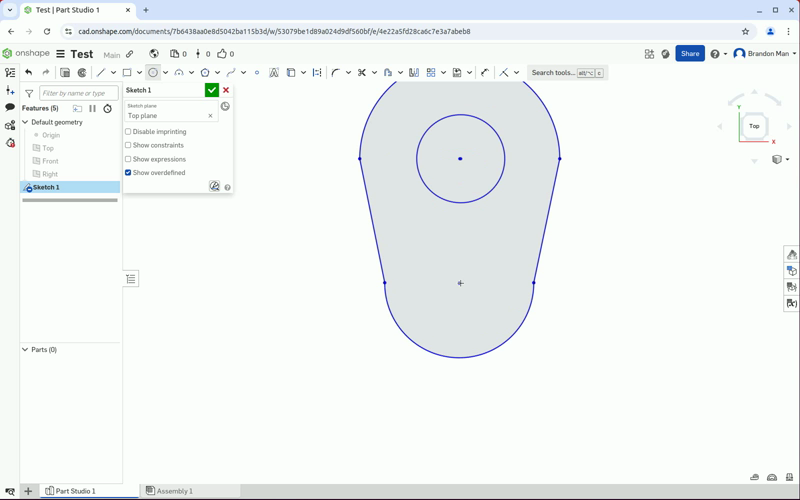
scroll(6)
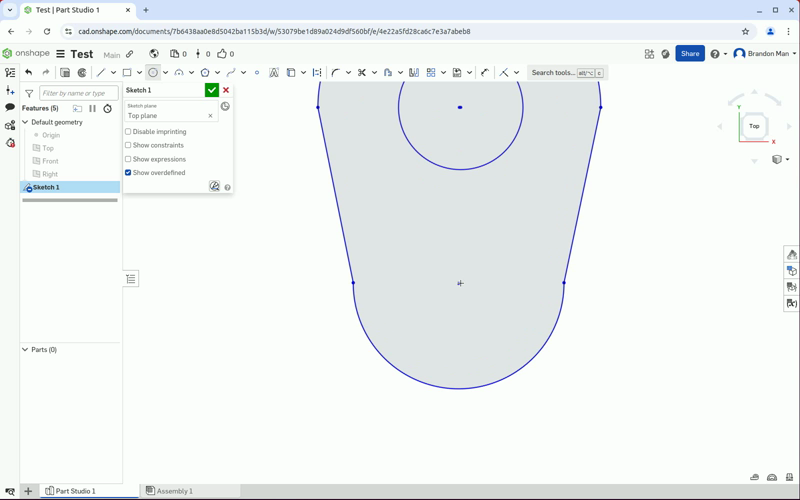
scroll(6)
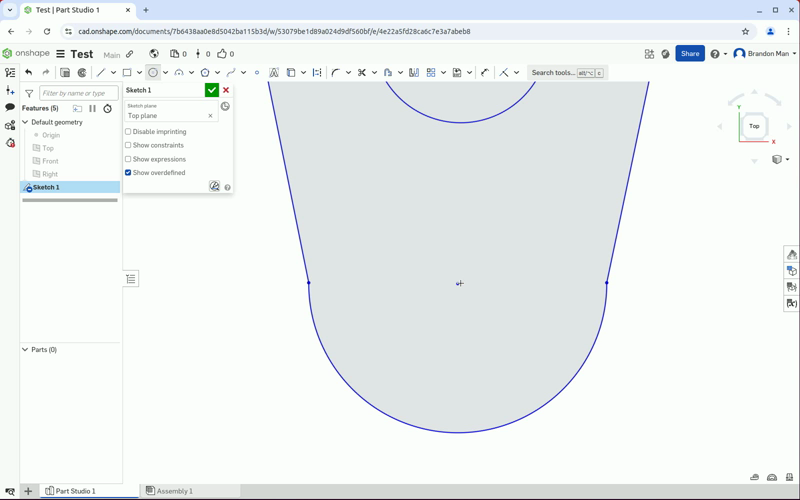
scroll(6)
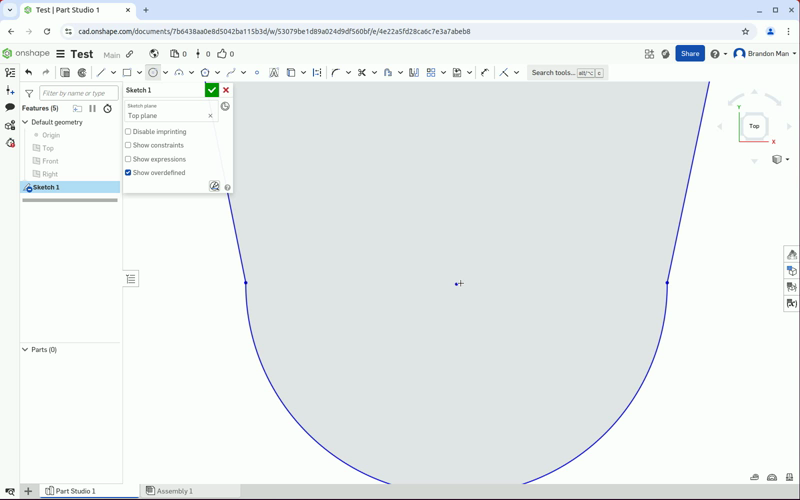
scroll(6)
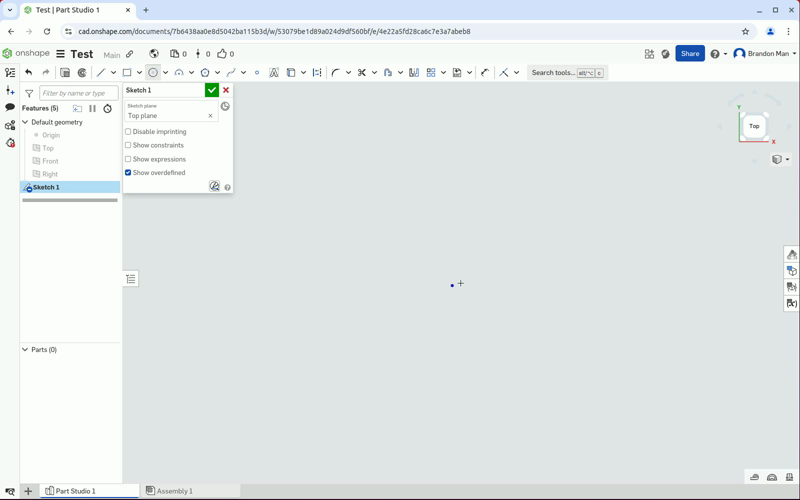
click(460, 282)
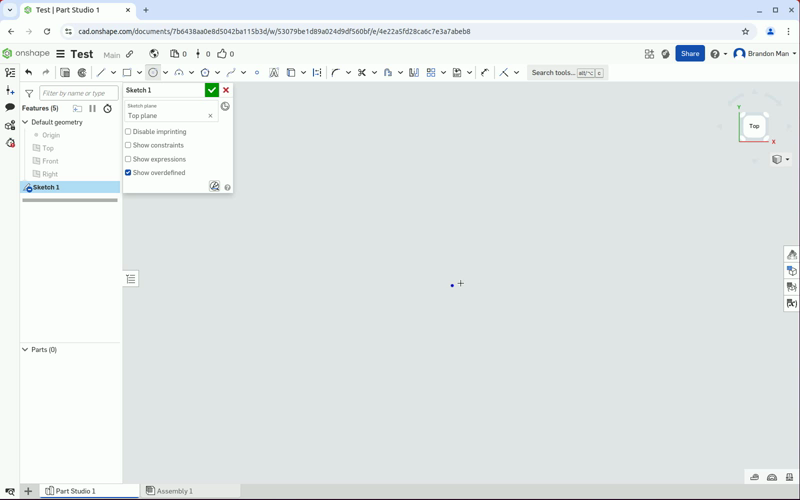
scroll(-6)
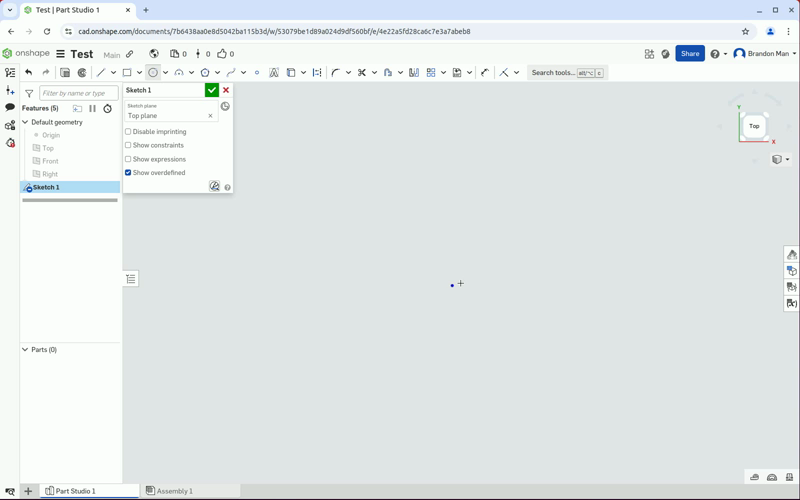
scroll(-6)
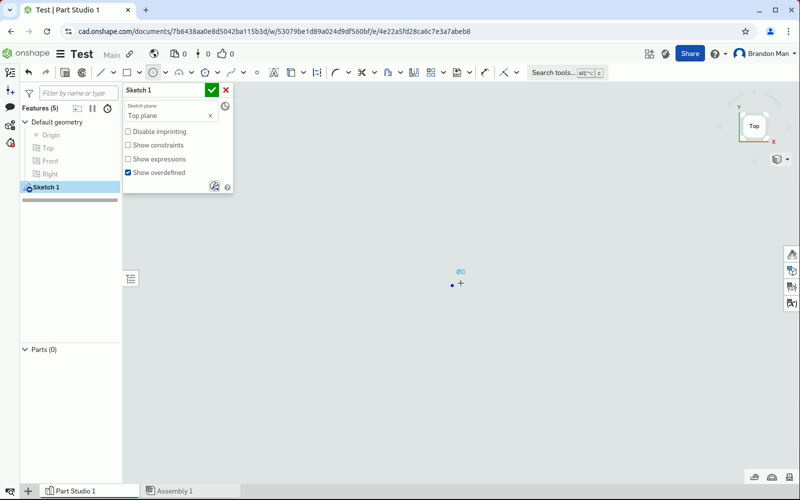
scroll(-6)
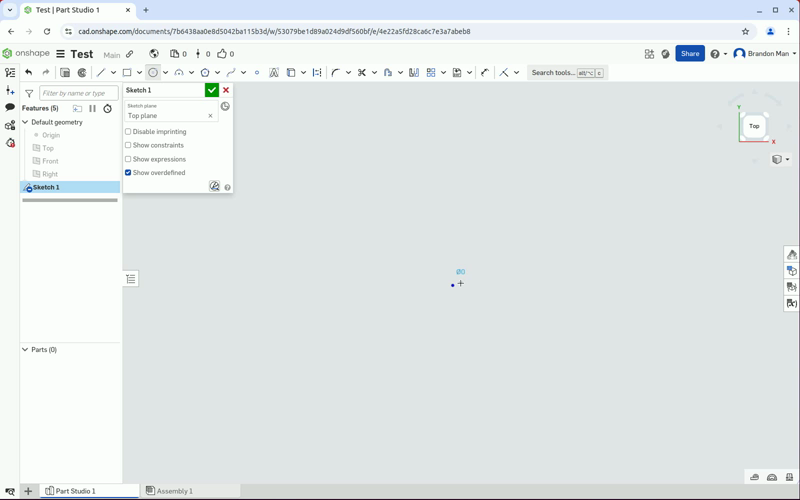
scroll(-6)
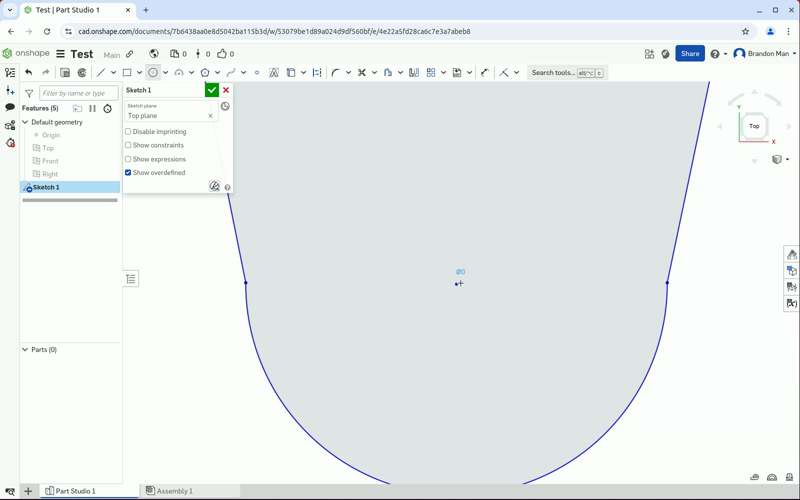
scroll(-6)
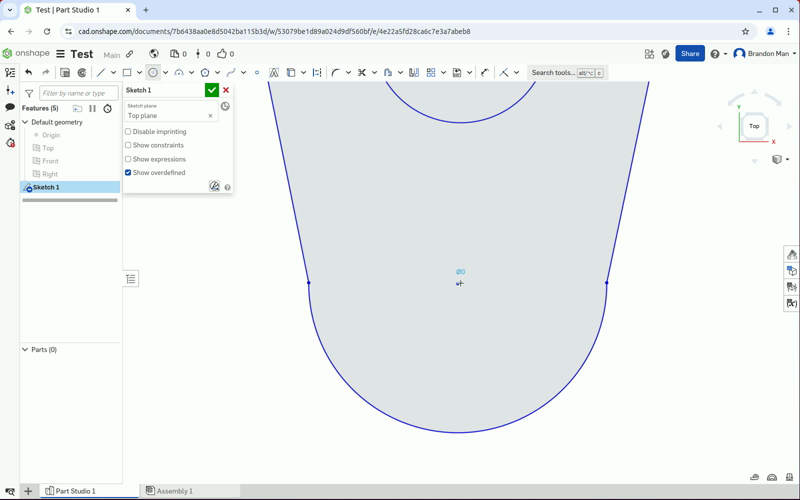
scroll(-6)
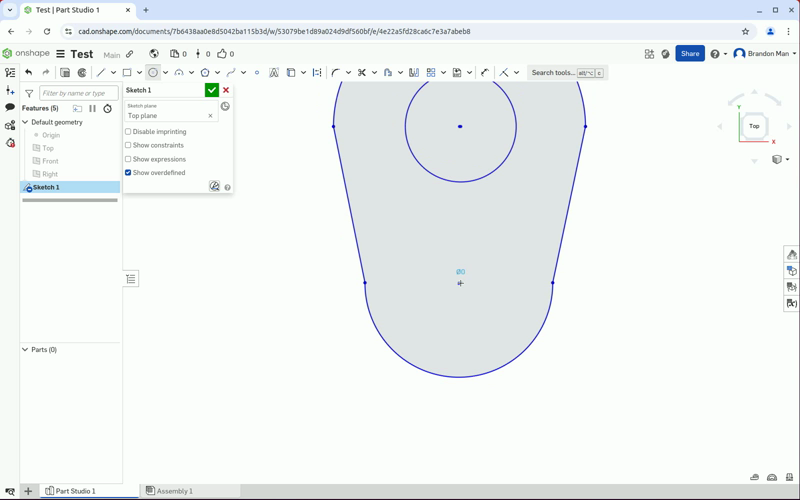
scroll(-6)
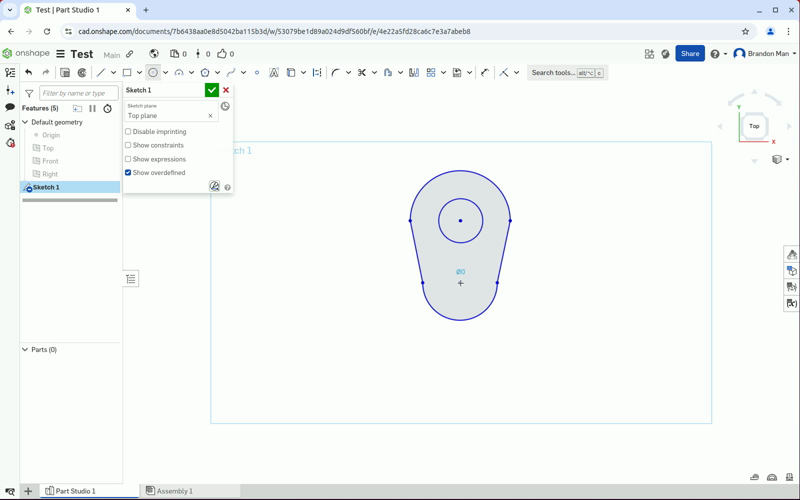
key_up(shift)
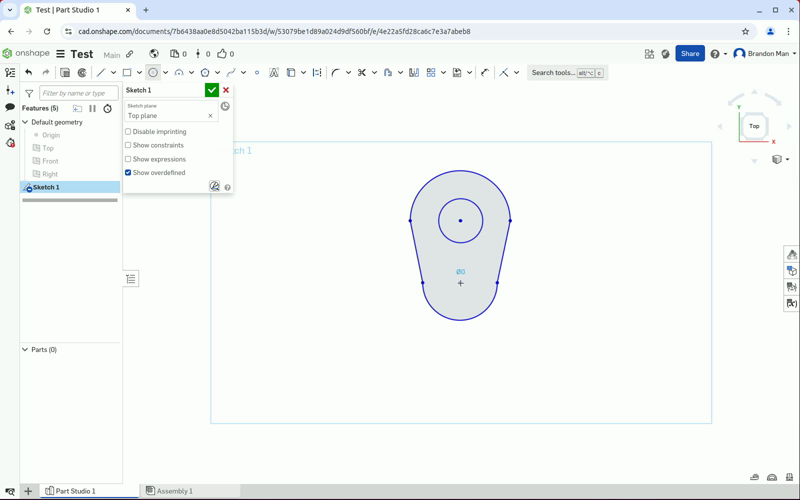
mouse_move(473, 282)
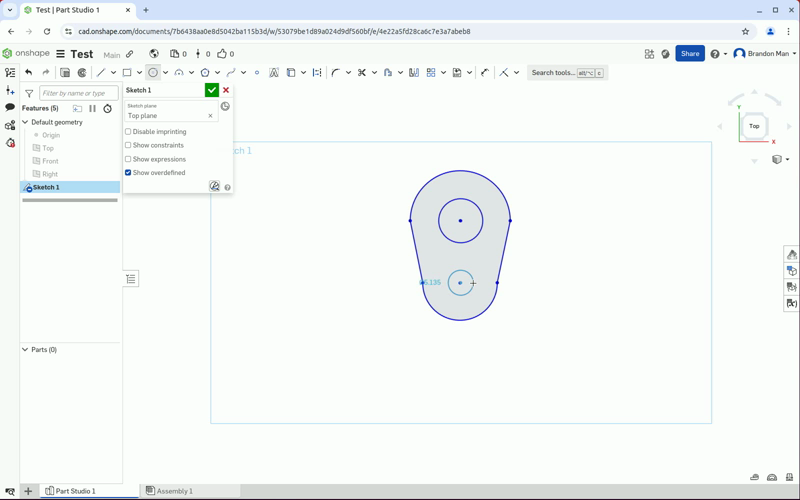
click(473, 282)
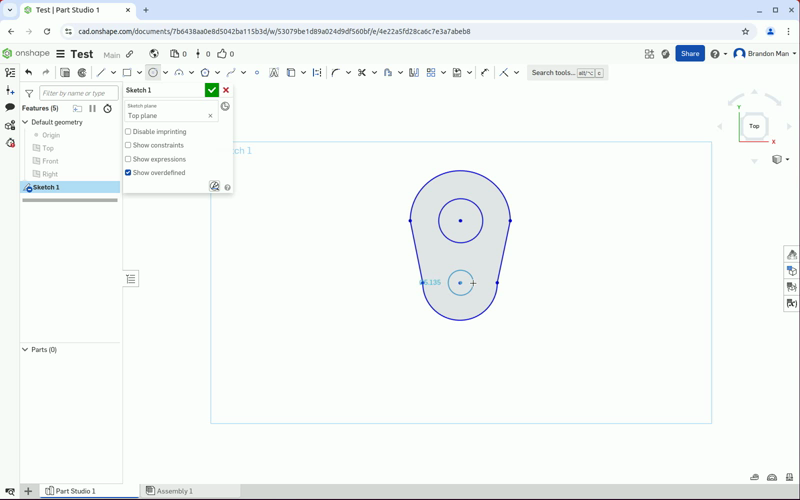
key(esc)
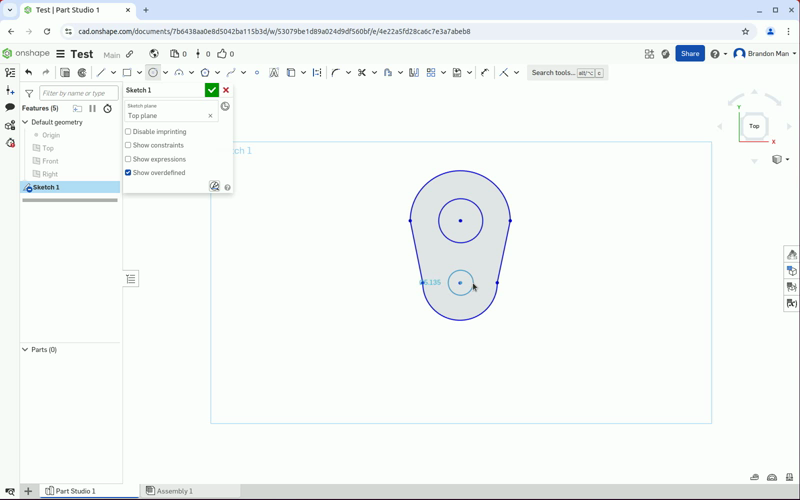
mouse_move(487, 279)
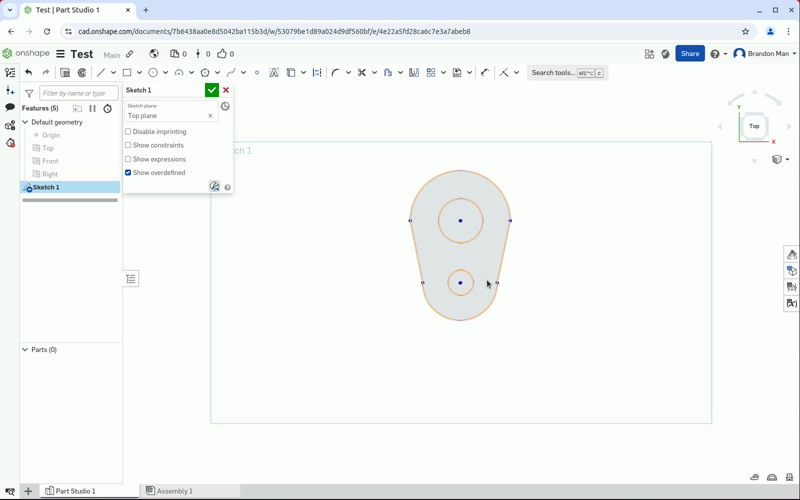
click(487, 279)
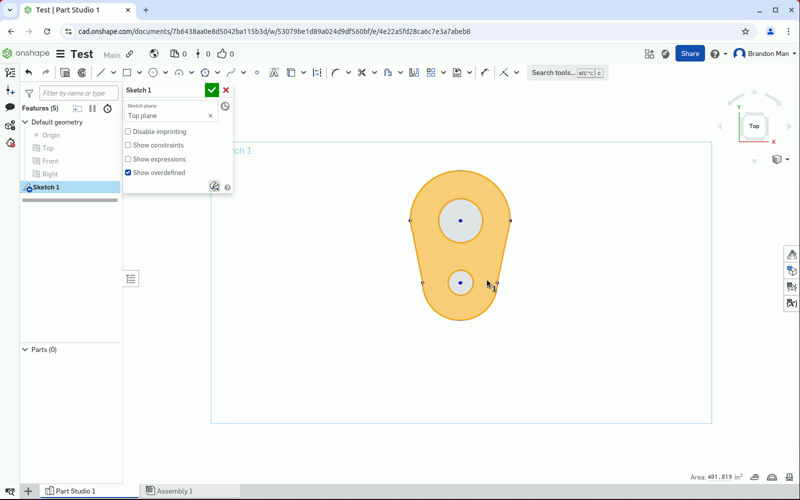
mouse_move(73, 352)
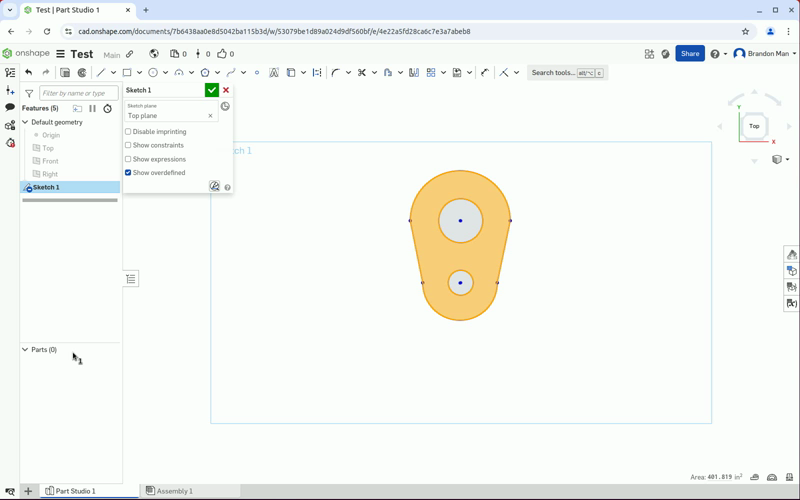
key(shift+y)
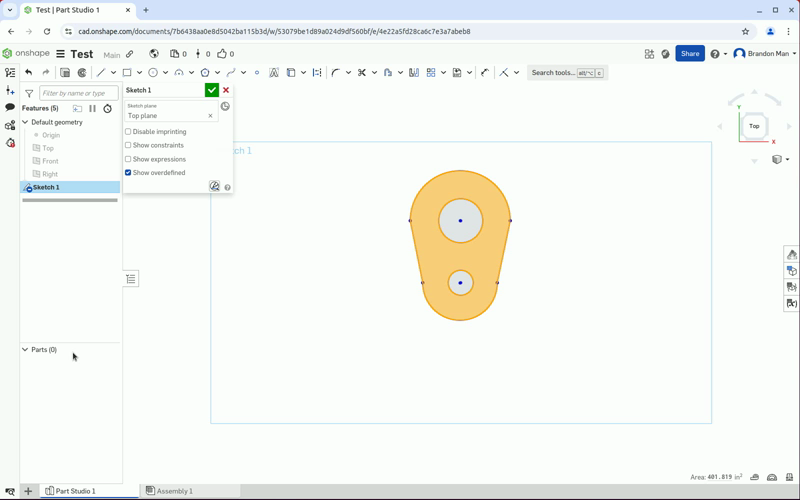
key(shift+e)
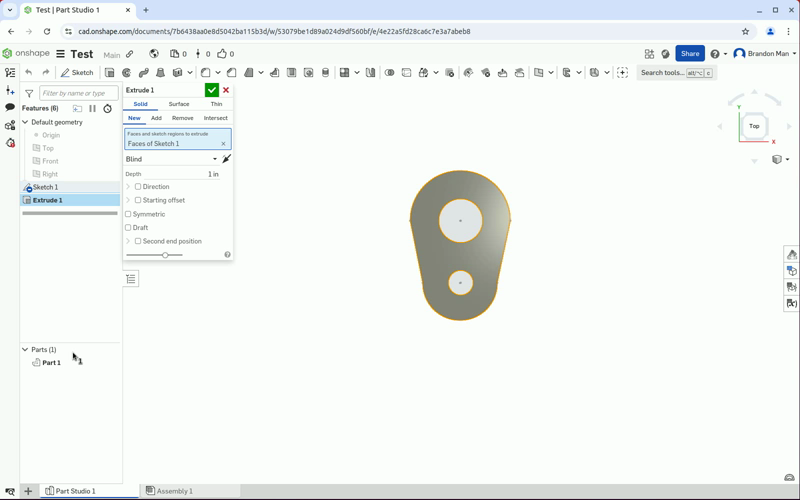
mouse_move(143, 106)
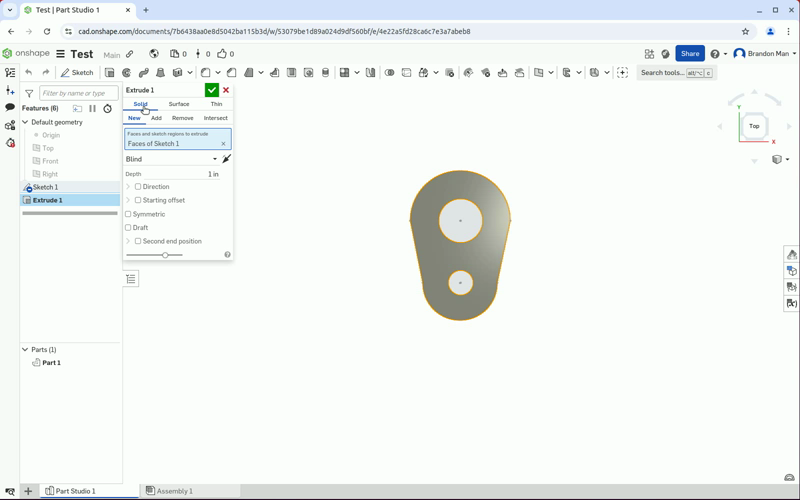
click(143, 106)
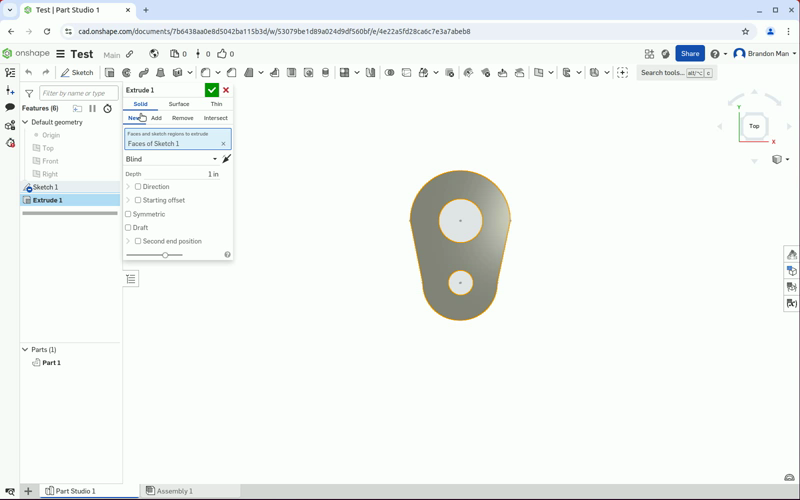
mouse_move(137, 120)
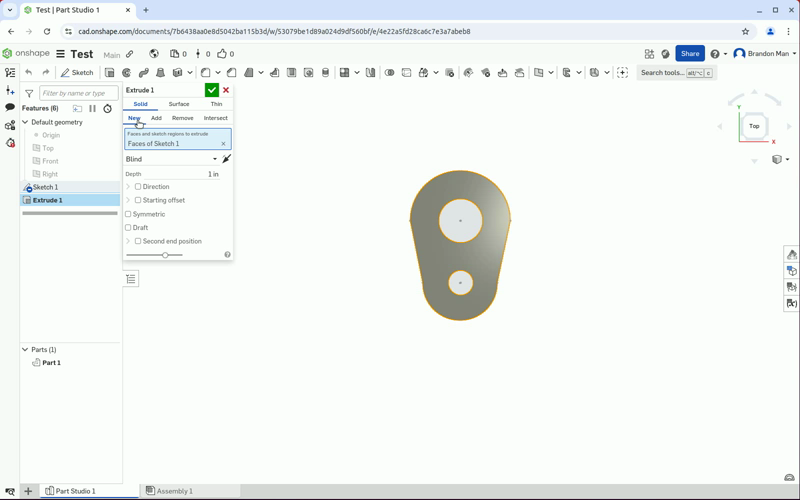
click(137, 120)
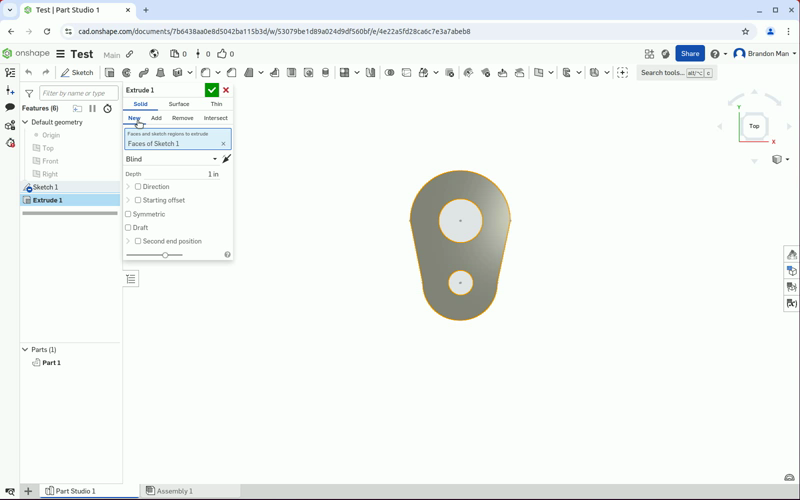
key(tab, 4)
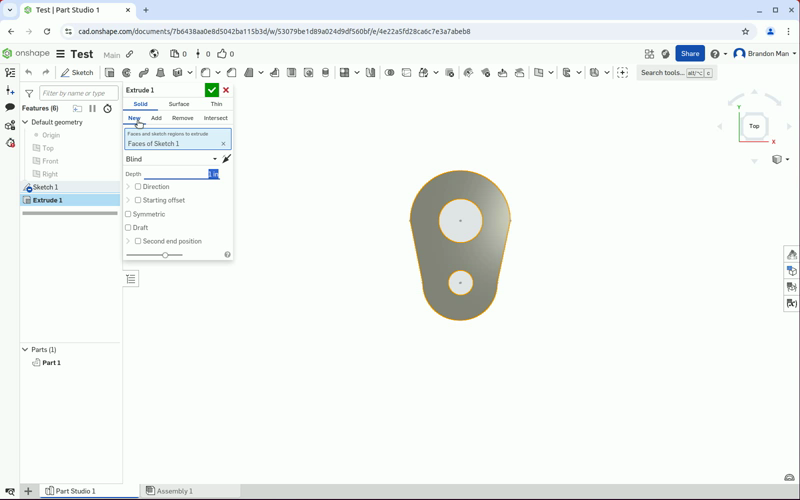
text(7.462)
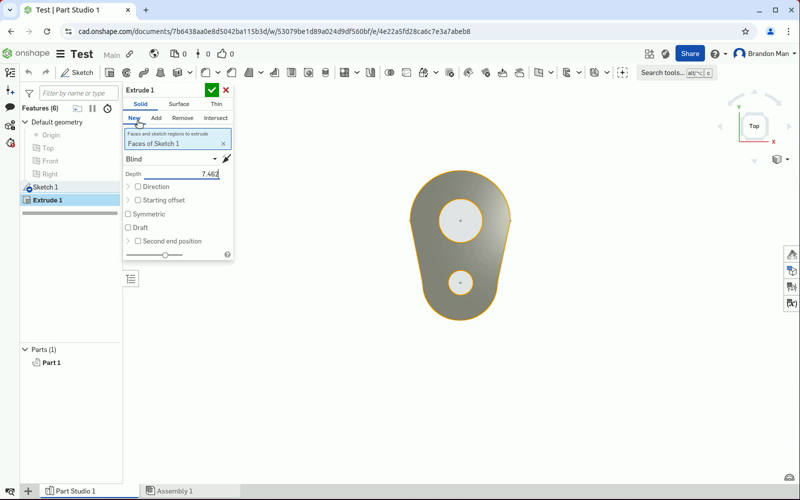
key(enter)
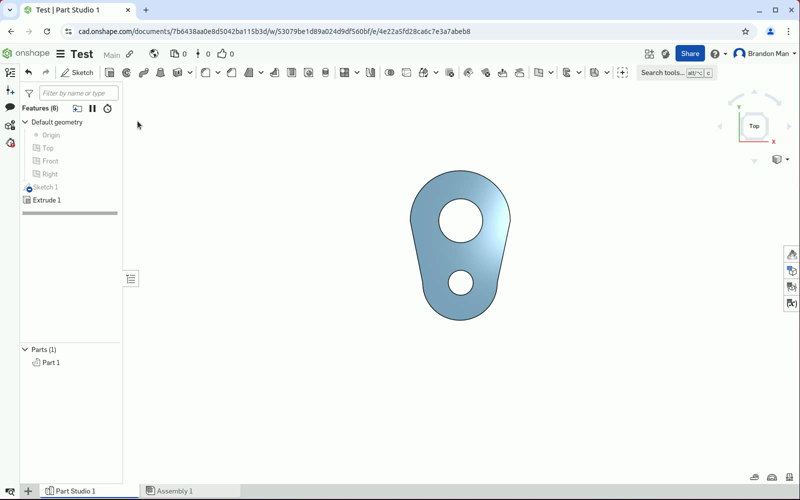
key(shift+h)
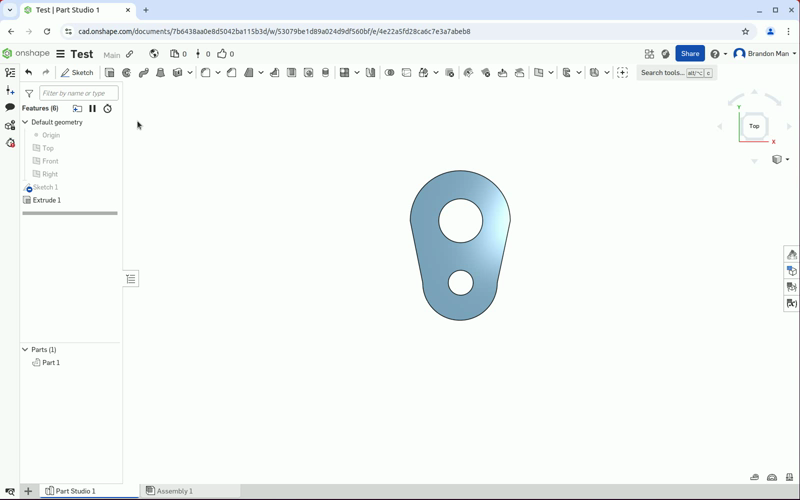
key(shift+h)
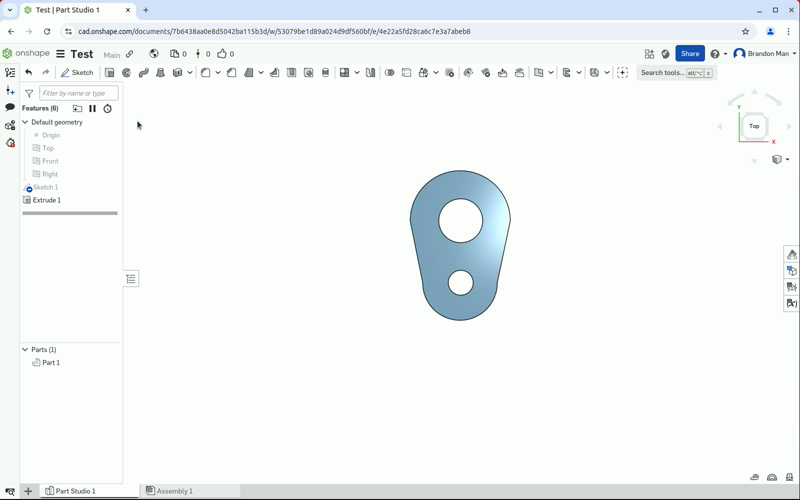
mouse_move(73, 189)
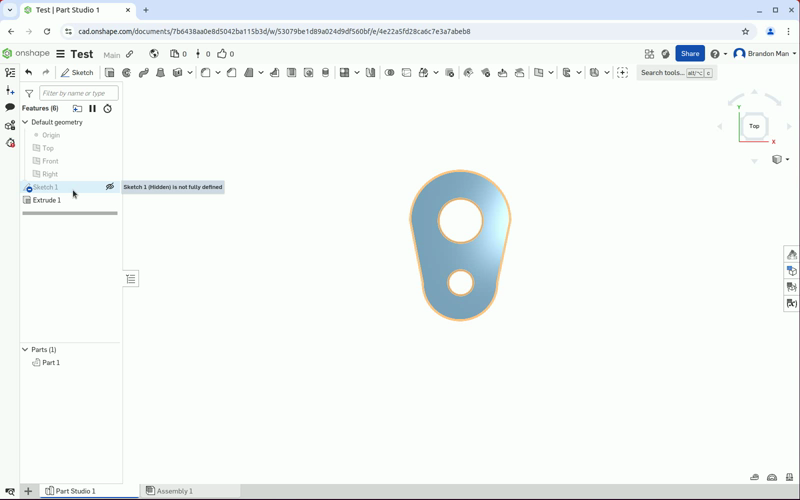
click(73, 189)
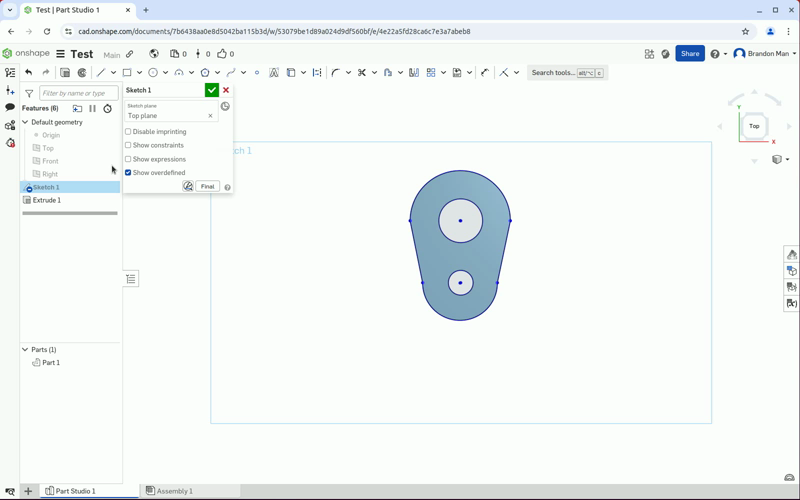
mouse_move(229, 92)
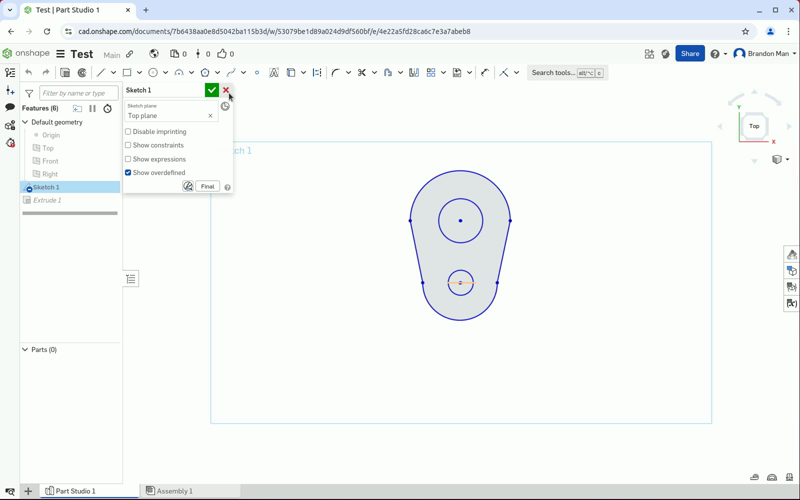
click(229, 92)
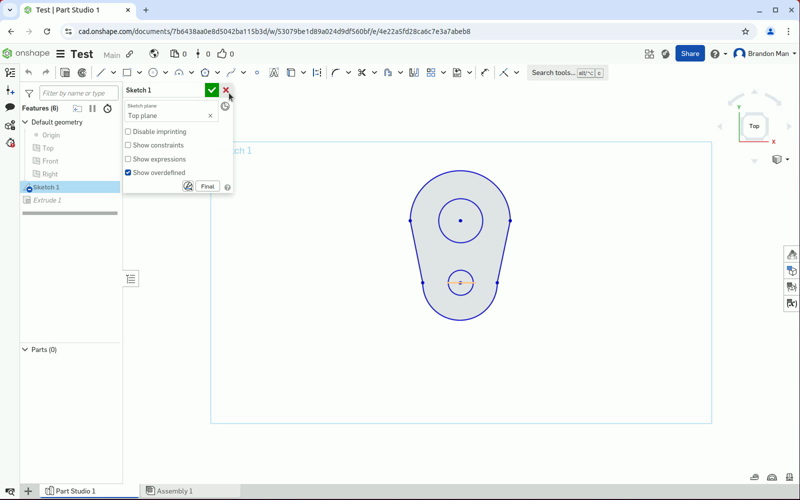
key(shift+s)
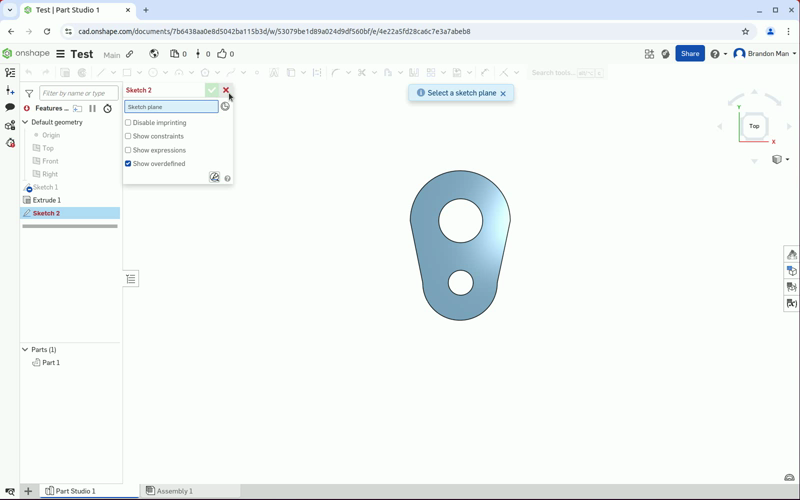
mouse_move(73, 150)
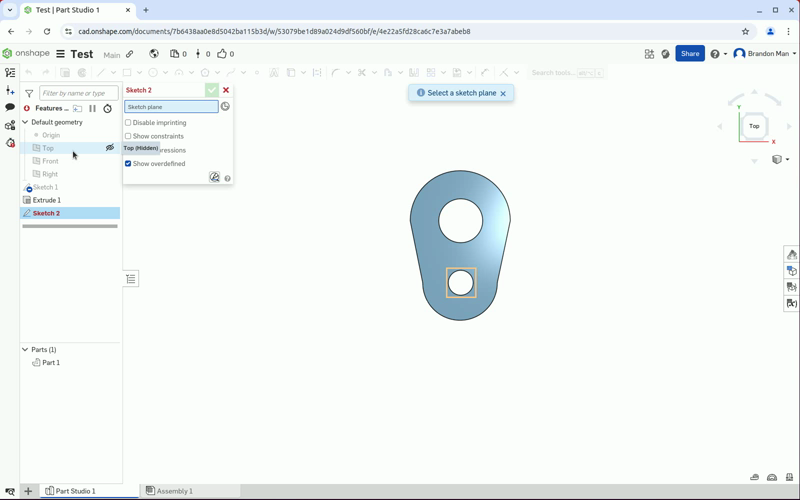
click(73, 150)
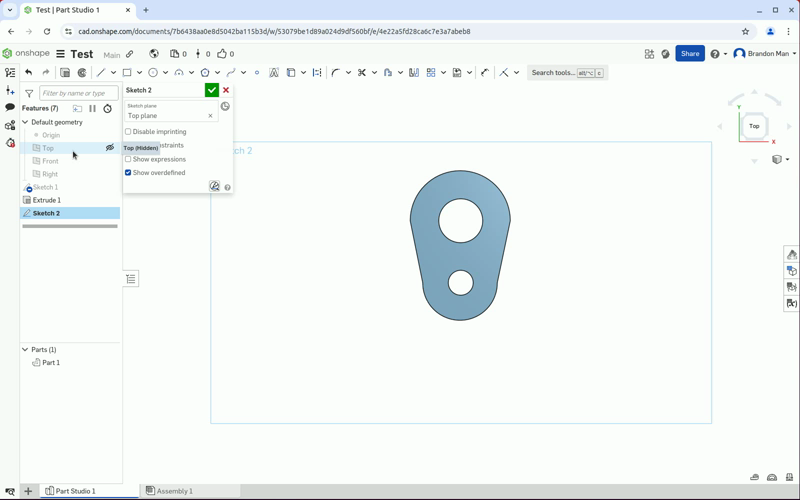
mouse_move(73, 352)
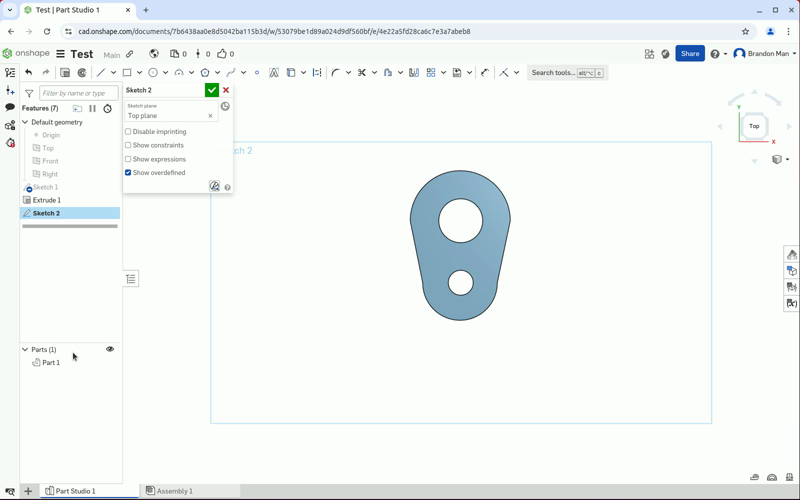
key(y)
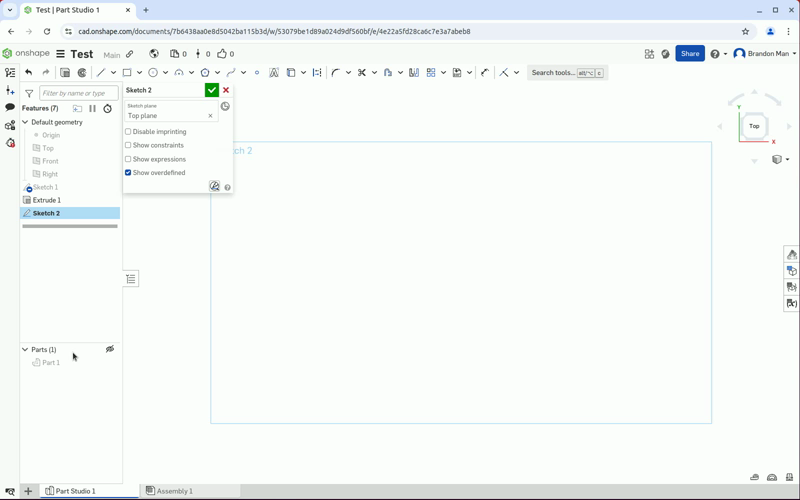
key(c)
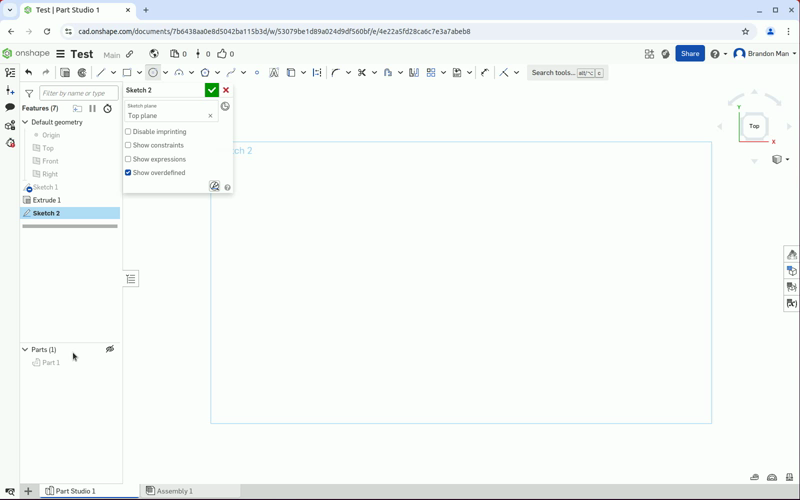
key_down(shift)
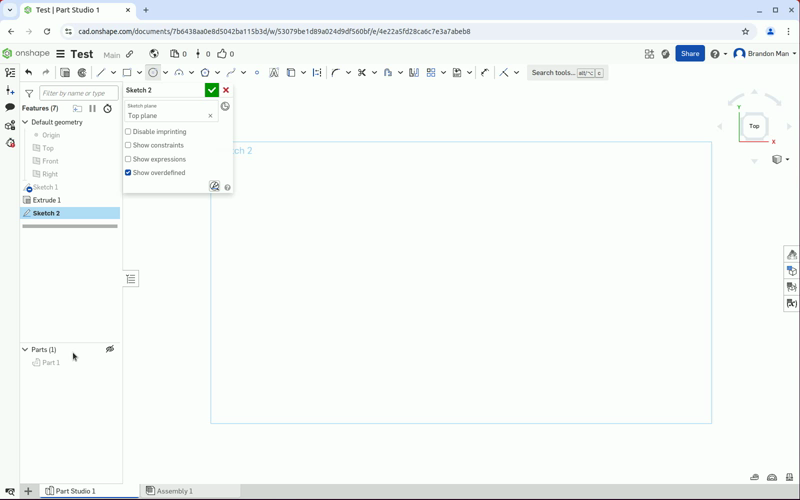
mouse_move(461, 220)
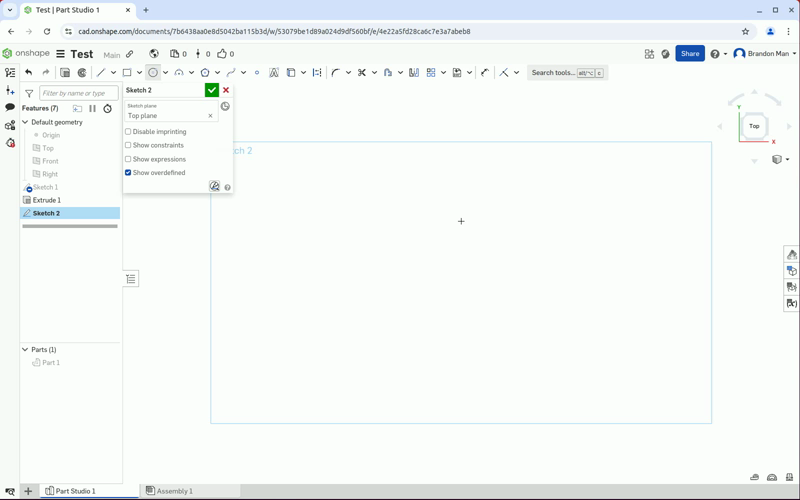
click(461, 220)
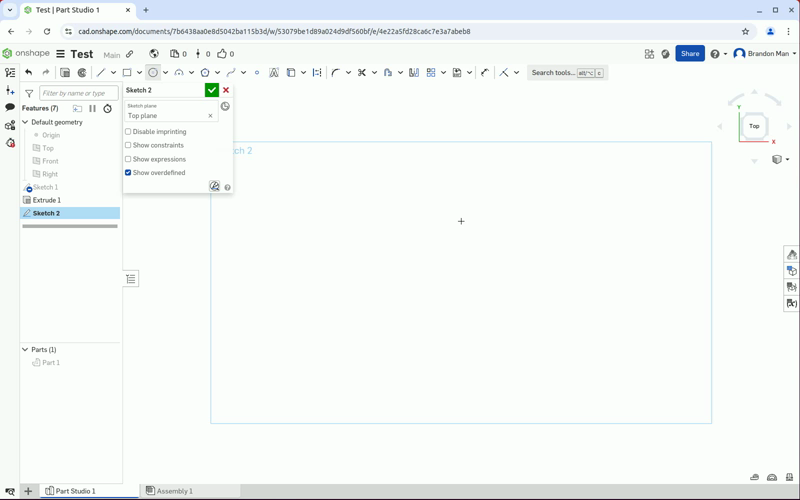
key_up(shift)
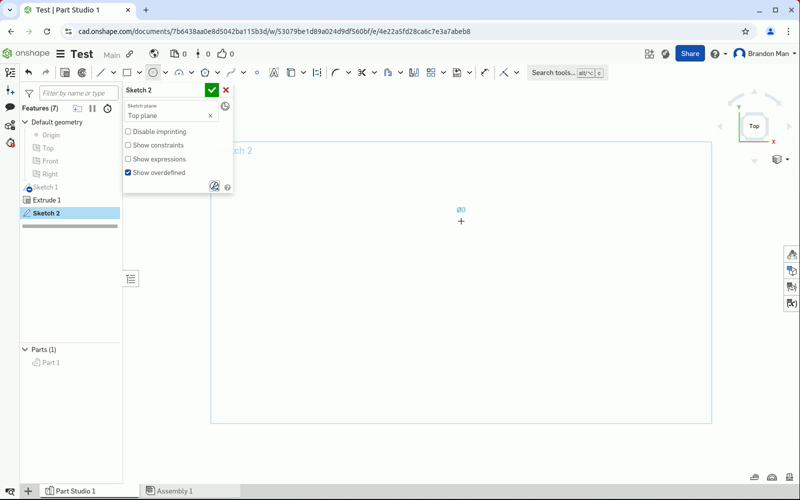
mouse_move(500, 220)
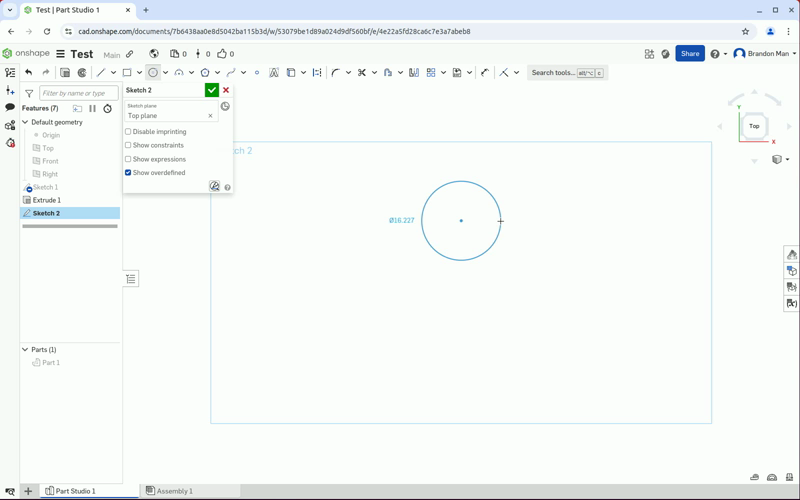
click(500, 220)
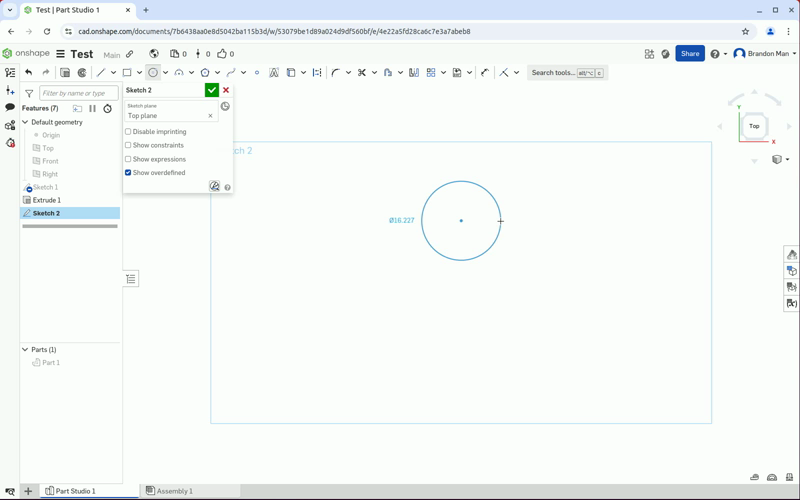
key(esc)
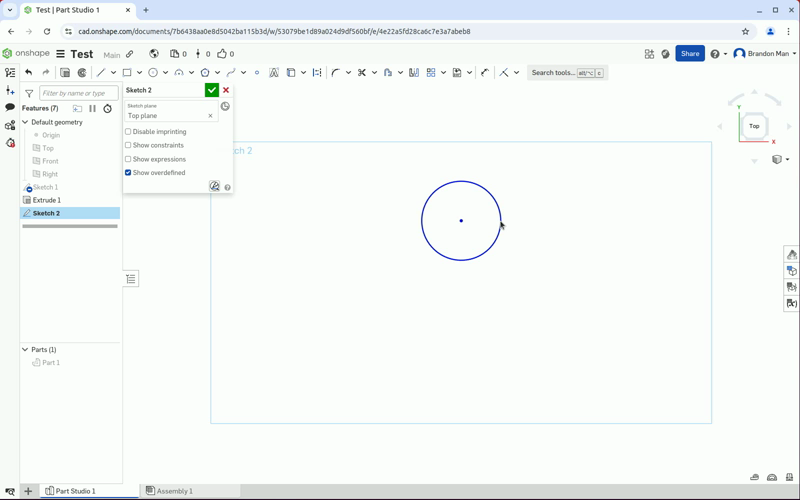
key(c)
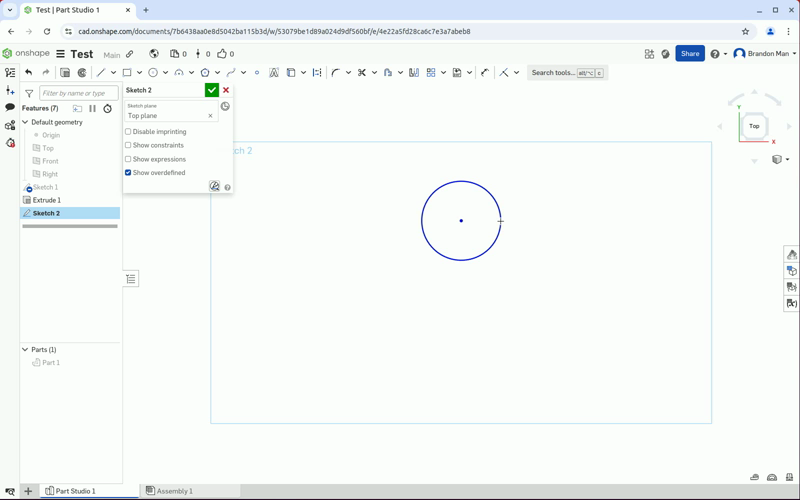
key_down(shift)
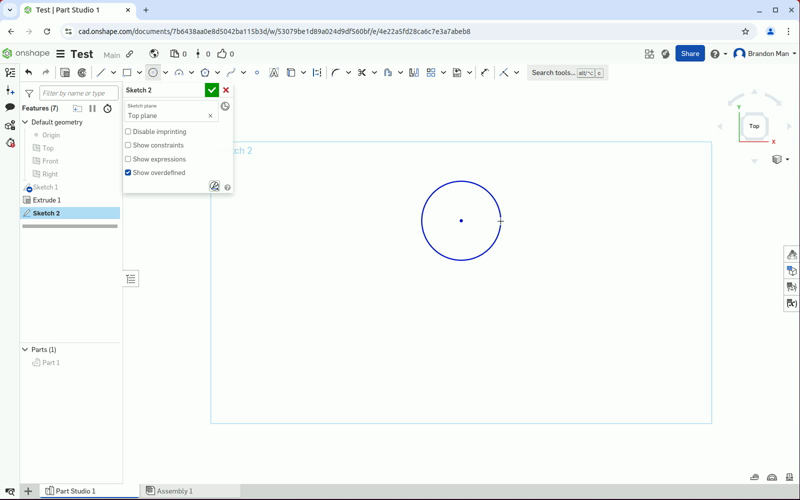
mouse_move(461, 220)
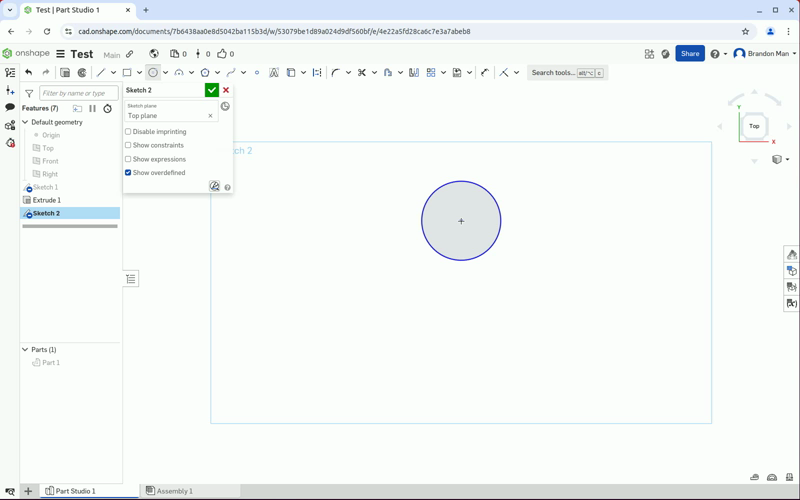
click(461, 220)
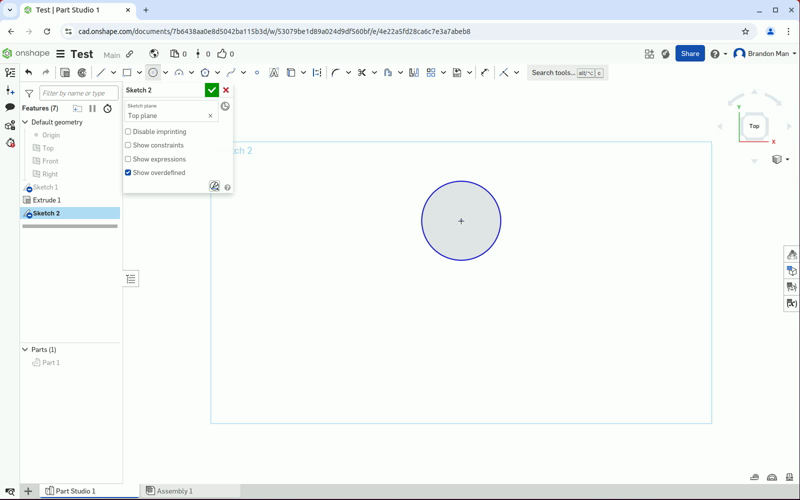
key_up(shift)
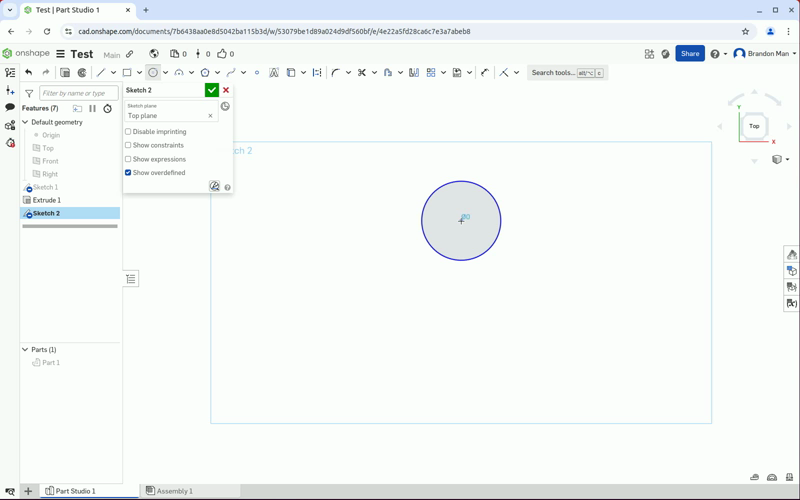
mouse_move(484, 220)
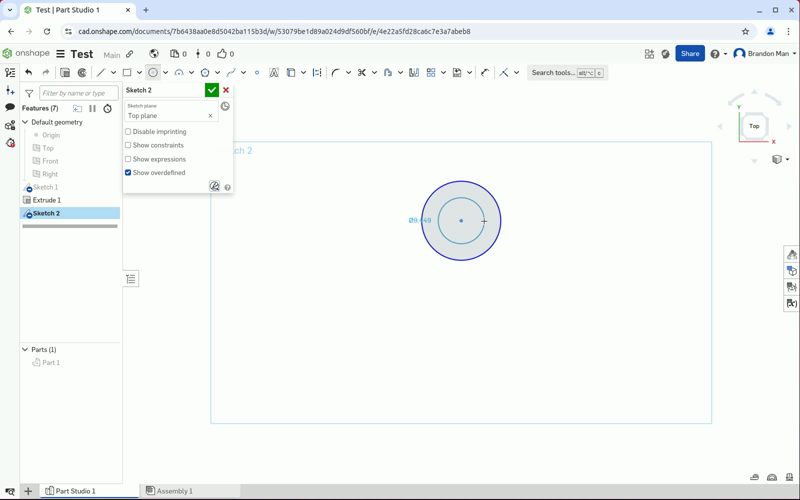
click(484, 220)
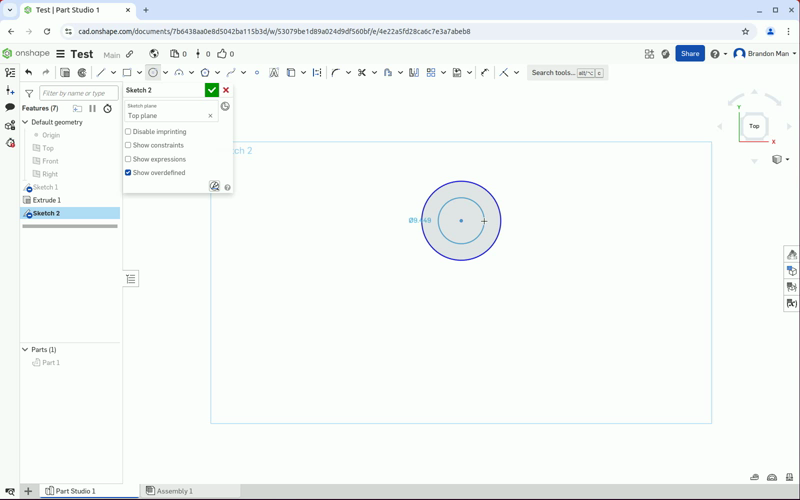
key(esc)
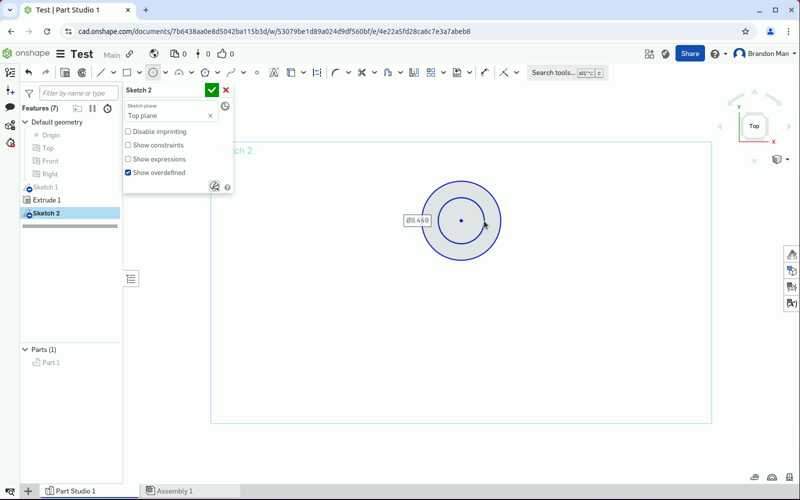
mouse_move(443, 198)
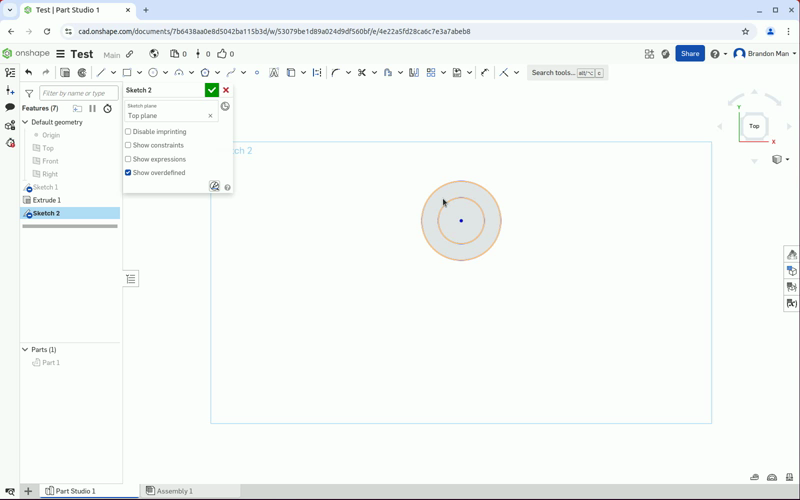
click(443, 198)
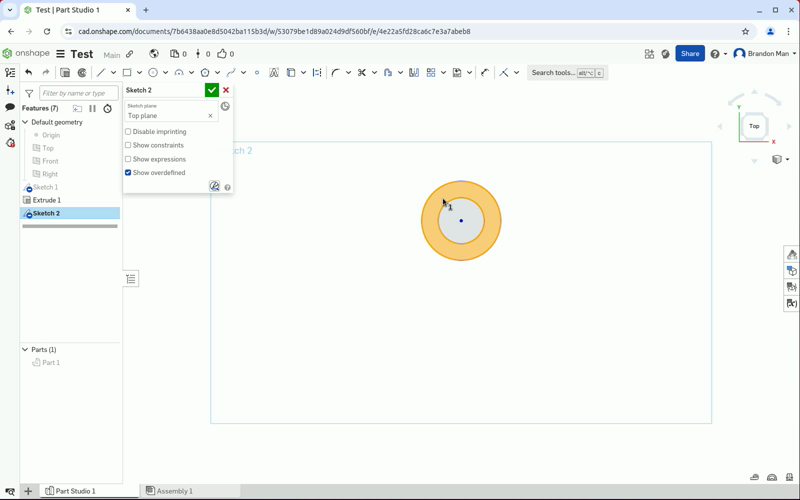
mouse_move(73, 352)
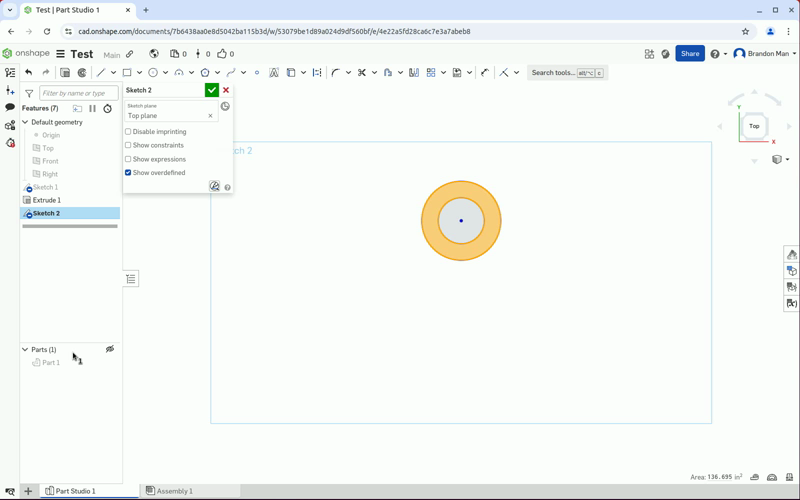
key(shift+y)
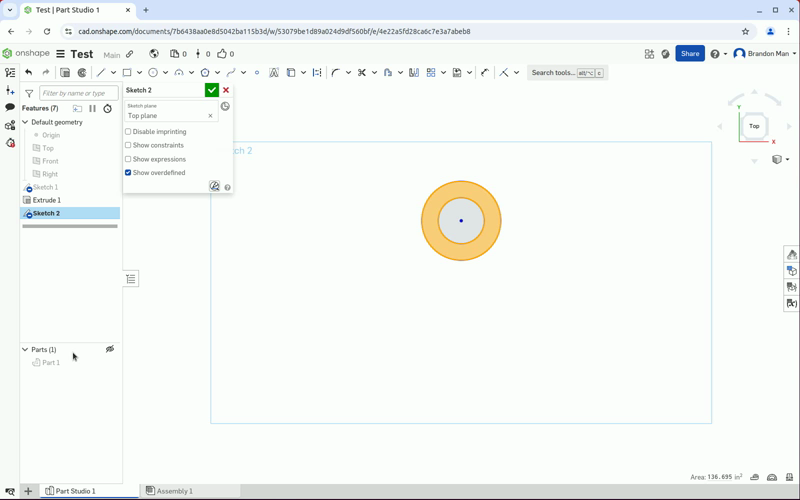
key(shift+e)
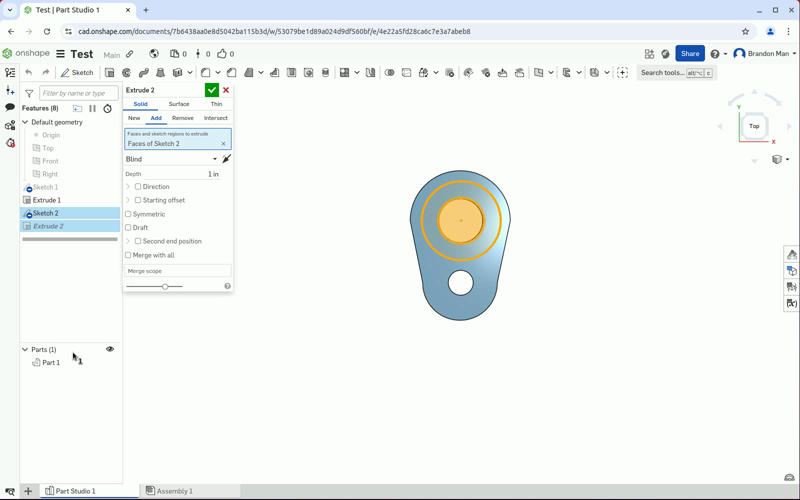
mouse_move(143, 106)
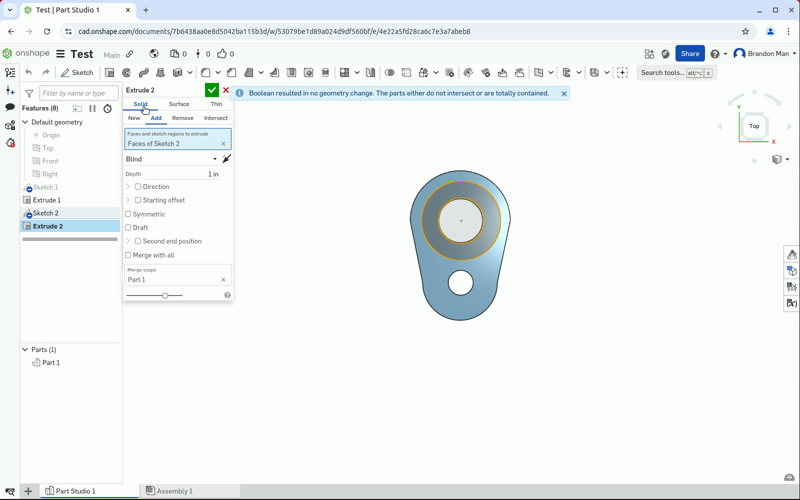
click(143, 106)
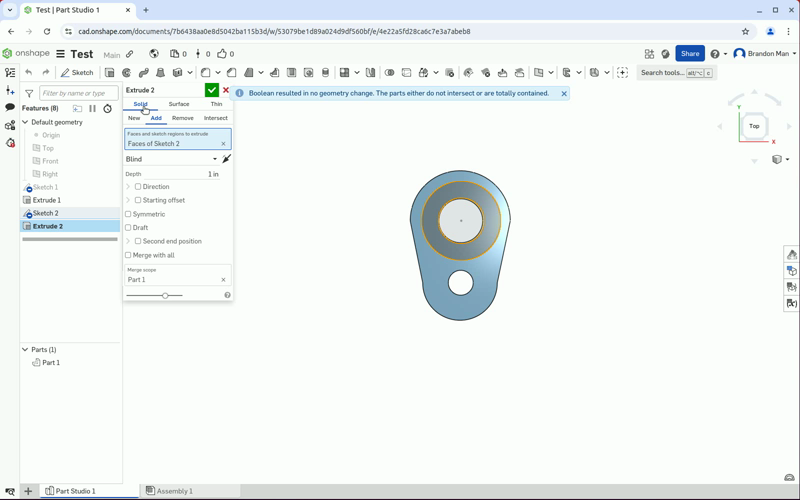
mouse_move(137, 120)
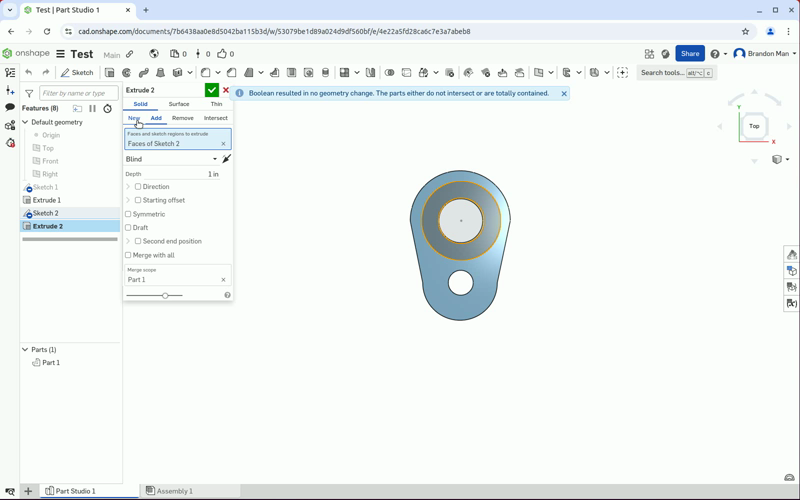
click(137, 120)
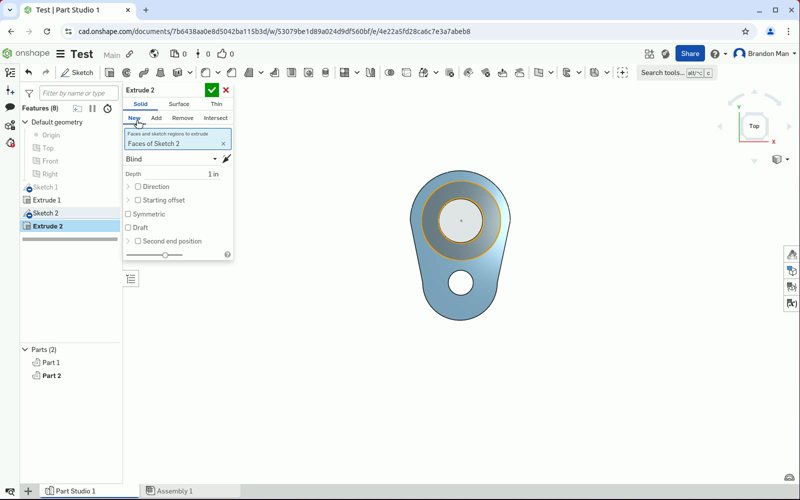
key(tab, 4)
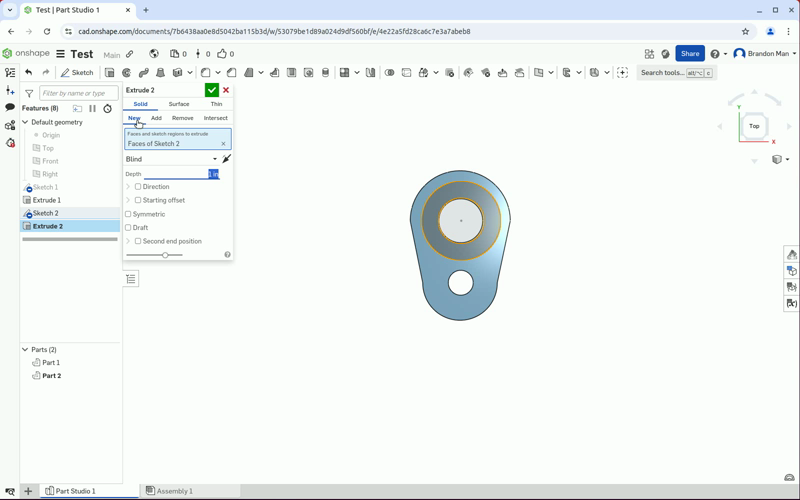
text(4.092)
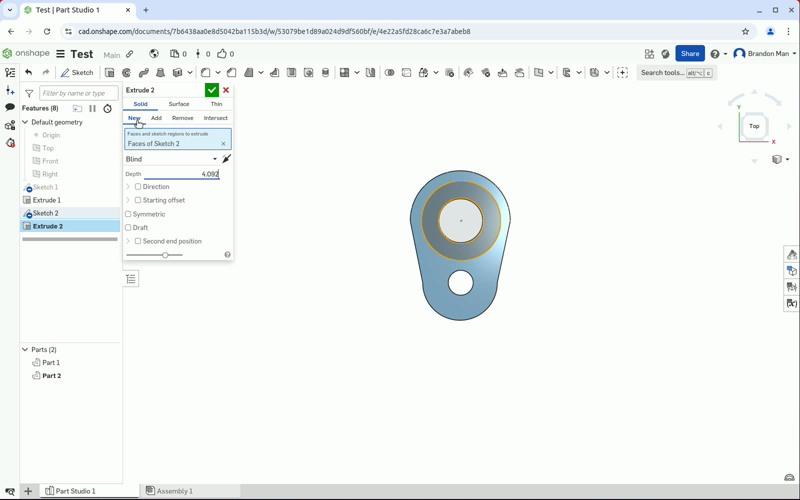
key(enter)
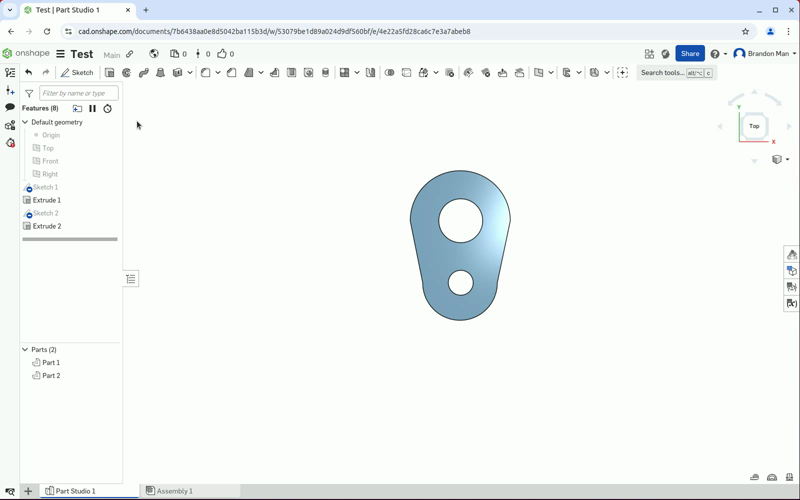
key(shift+h)
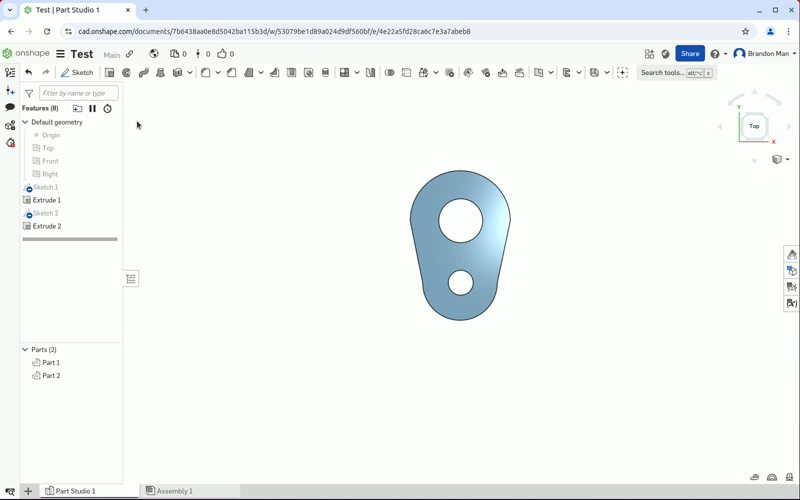
key(shift+h)
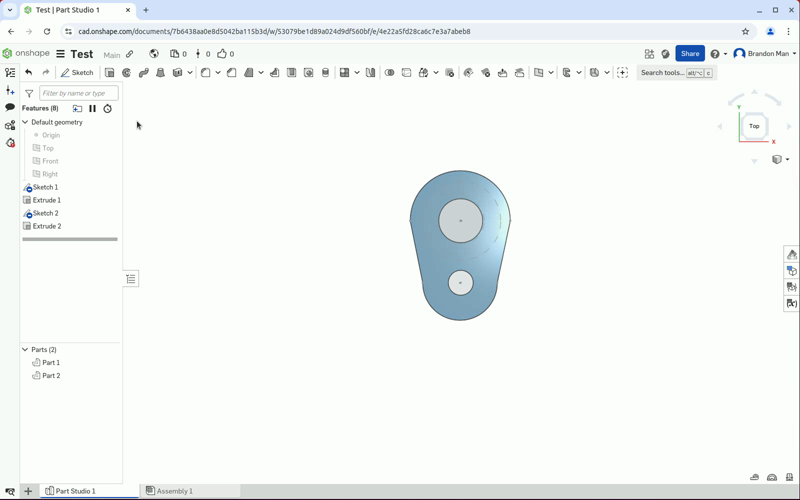
key(shift+7)
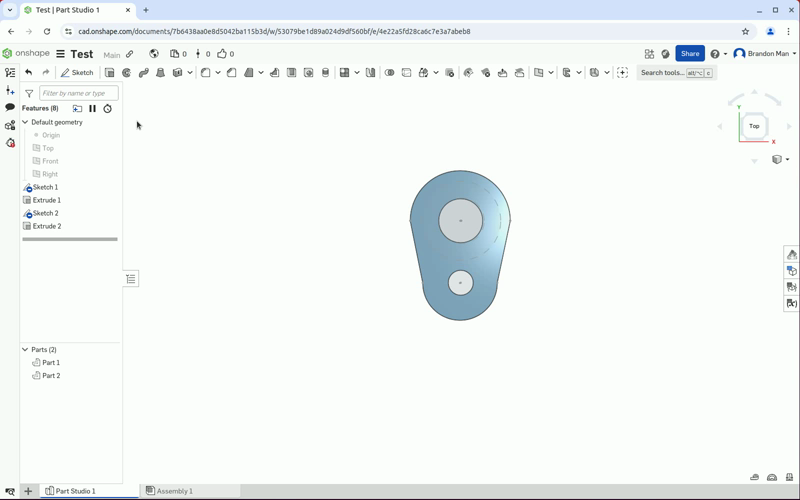
key(up, 3)
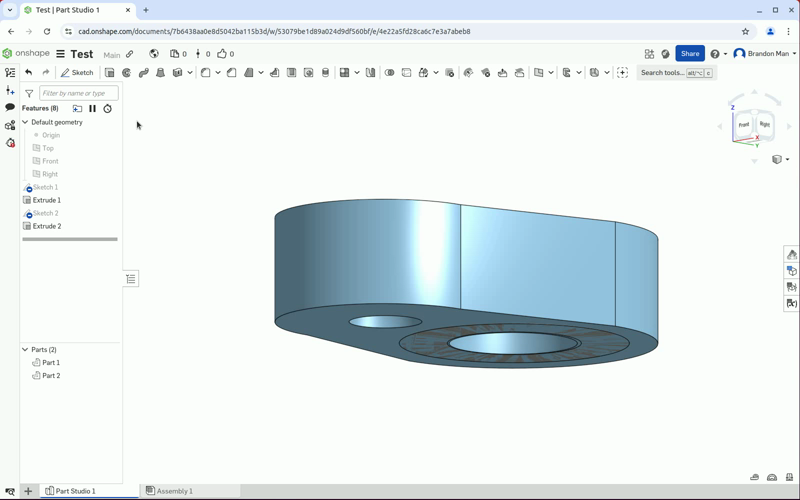
key(left, 3)
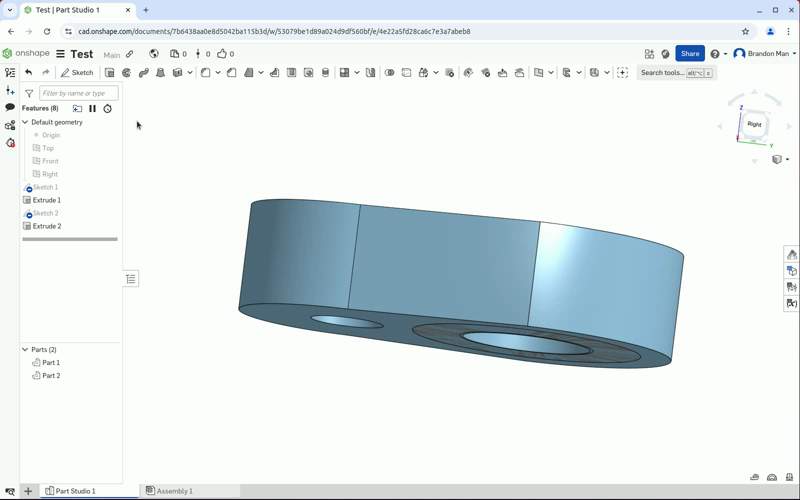
key(right, 3)
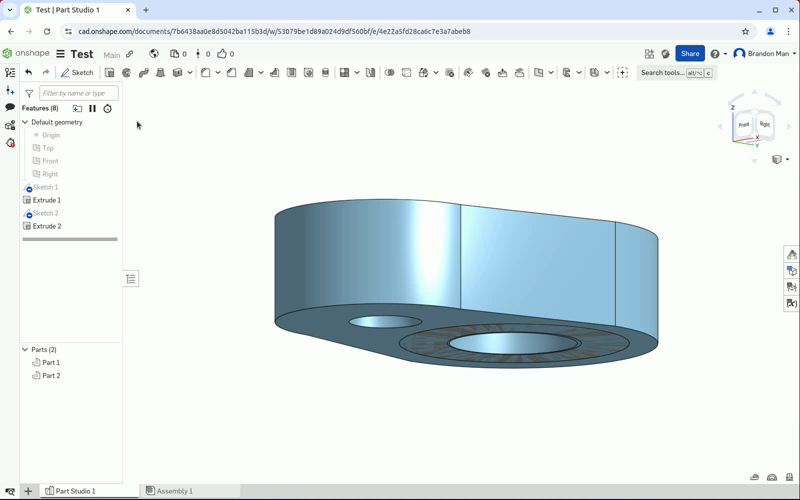
key(down, 3)
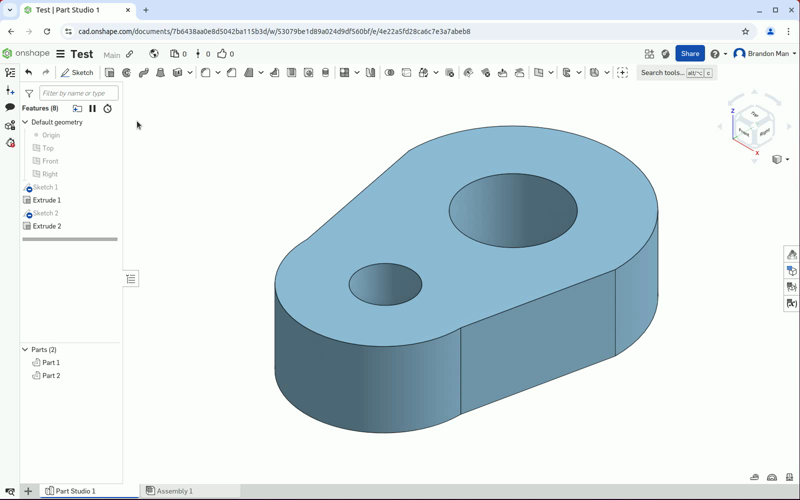
mouse_move(73, 189)
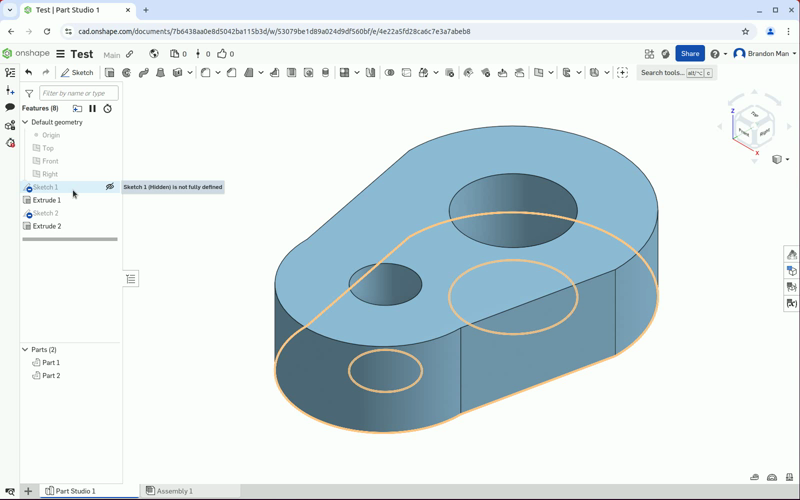
click(73, 189)